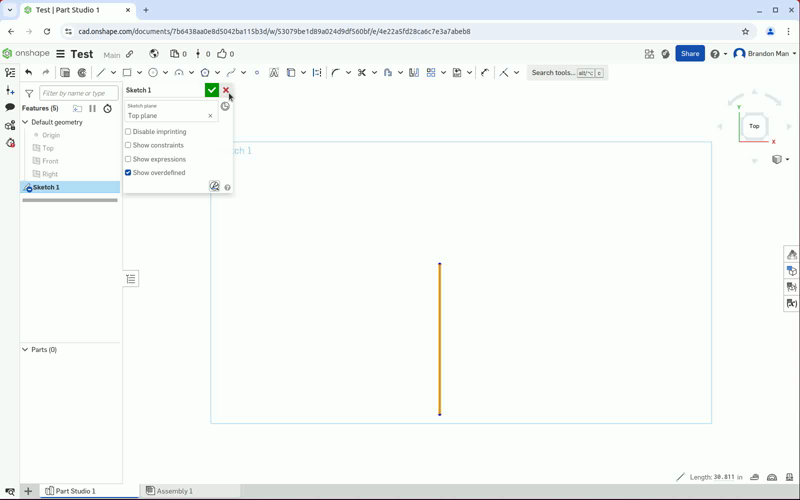
key(shift+h)
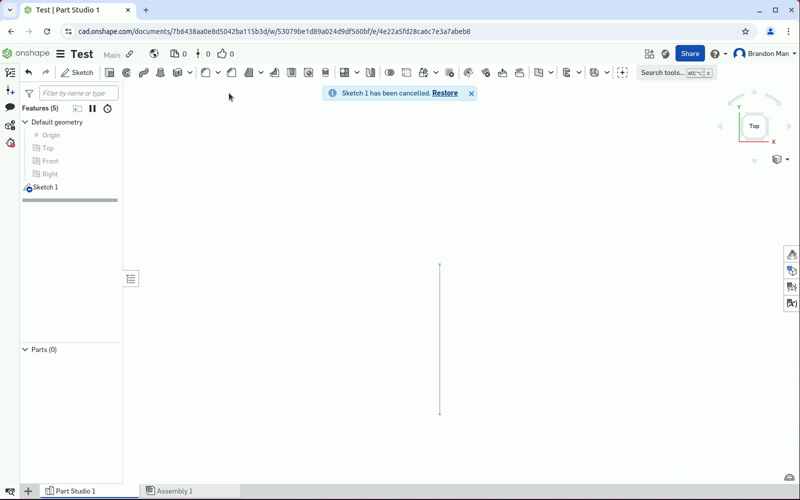
key(shift+s)
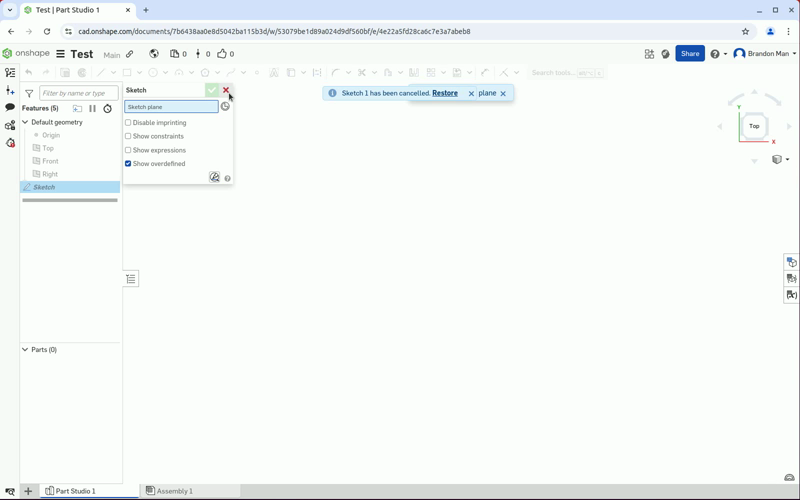
mouse_move(73, 150)
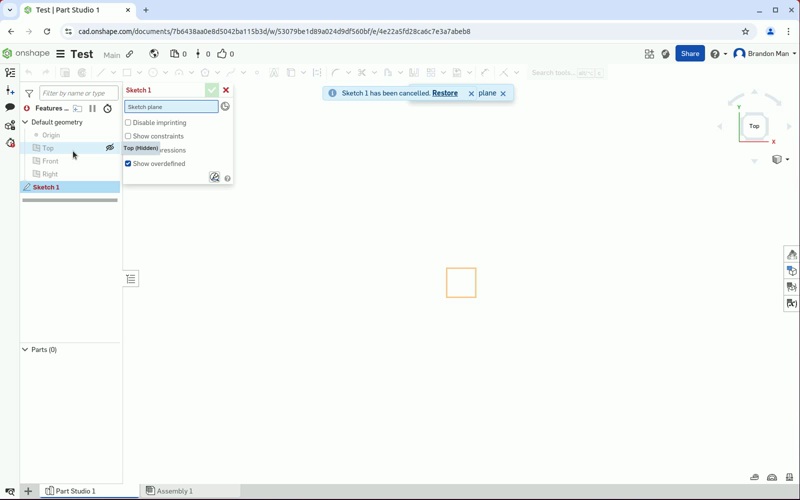
click(73, 150)
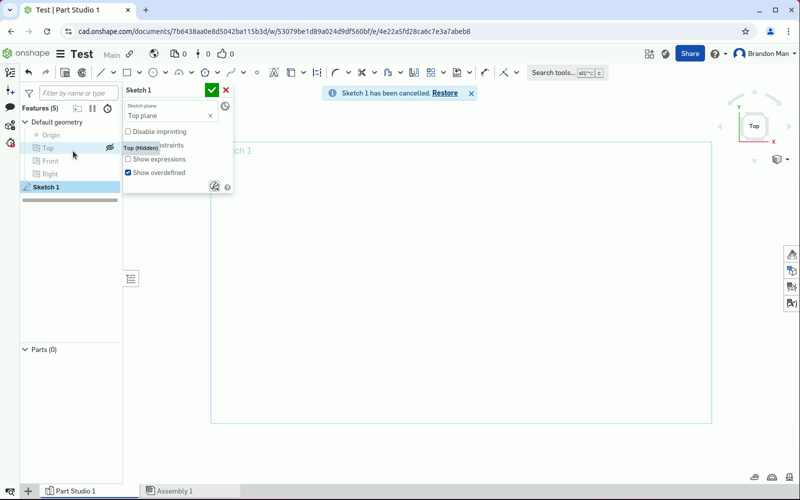
mouse_move(73, 352)
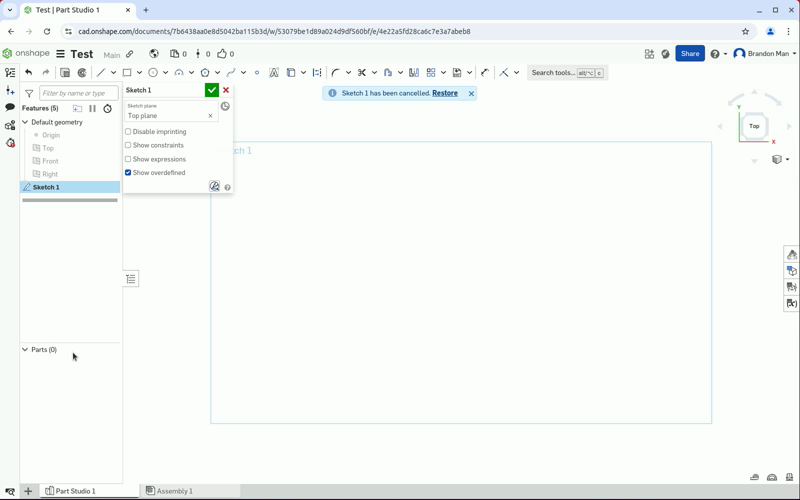
key(y)
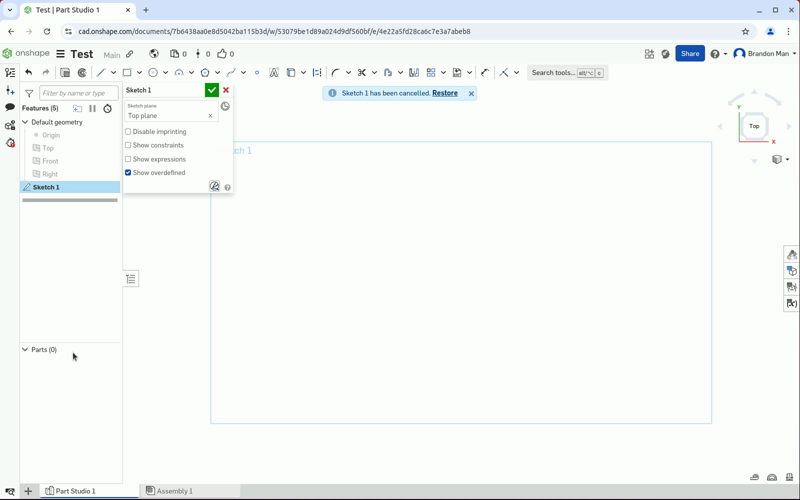
key(l)
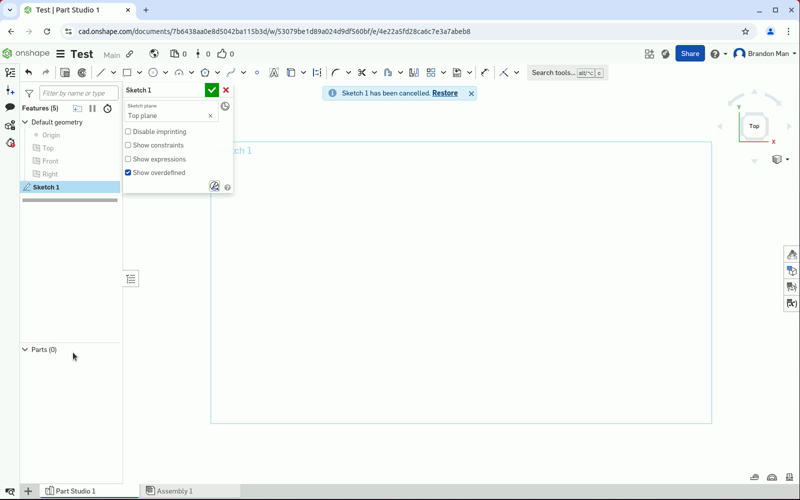
key_down(shift)
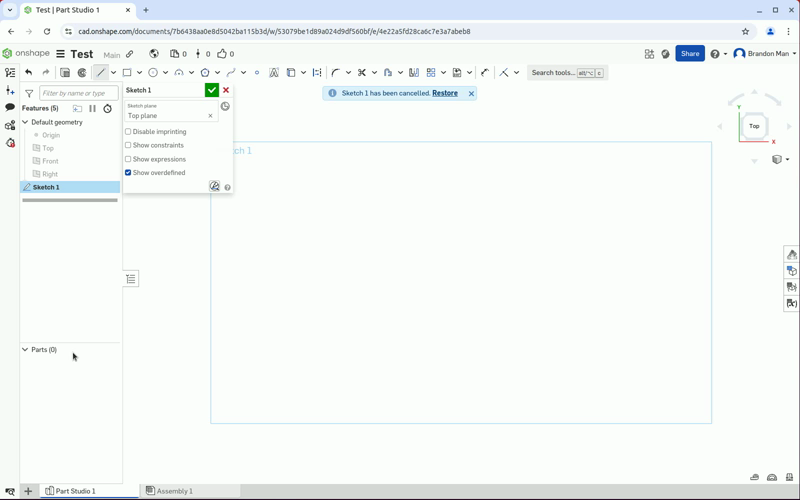
mouse_move(348, 367)
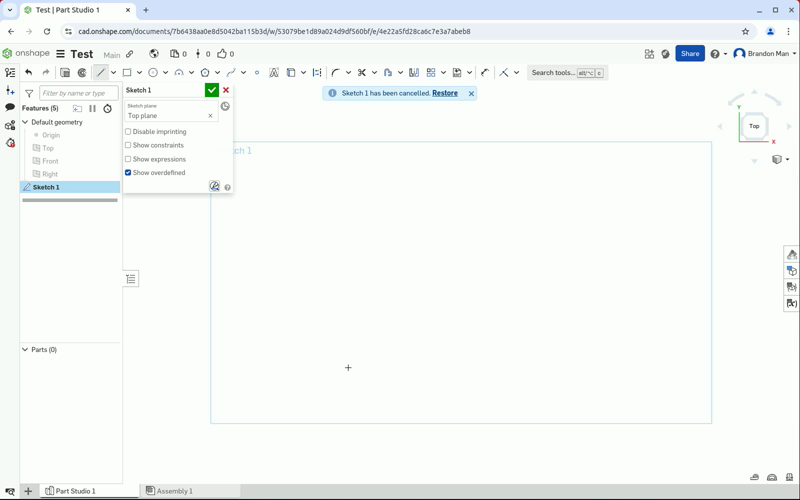
click(348, 367)
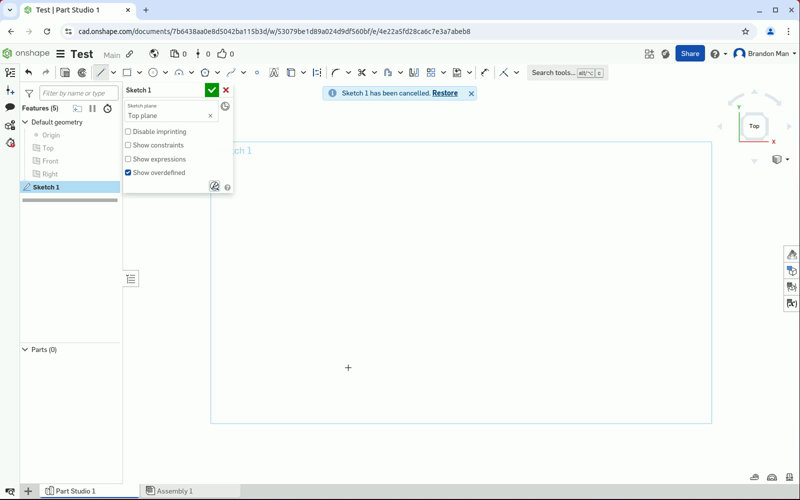
key_up(shift)
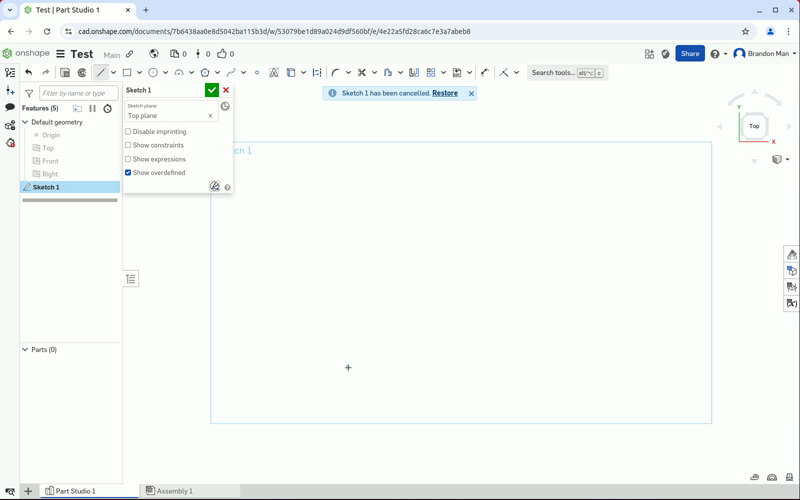
key_down(shift)
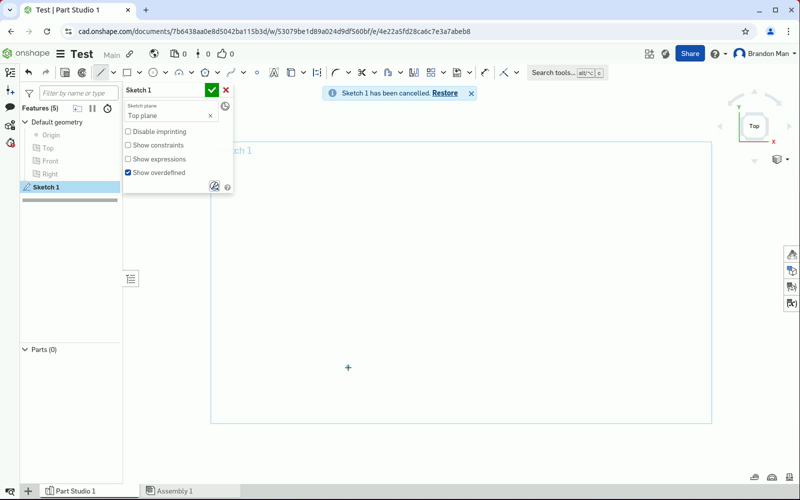
mouse_move(572, 367)
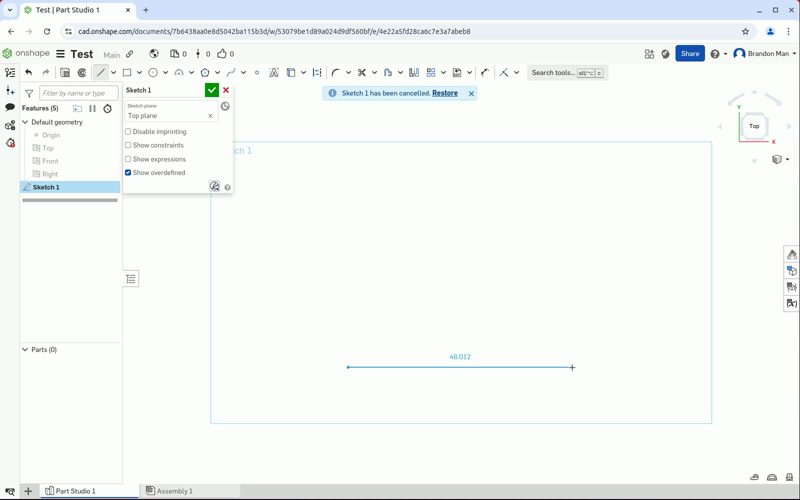
click(572, 367)
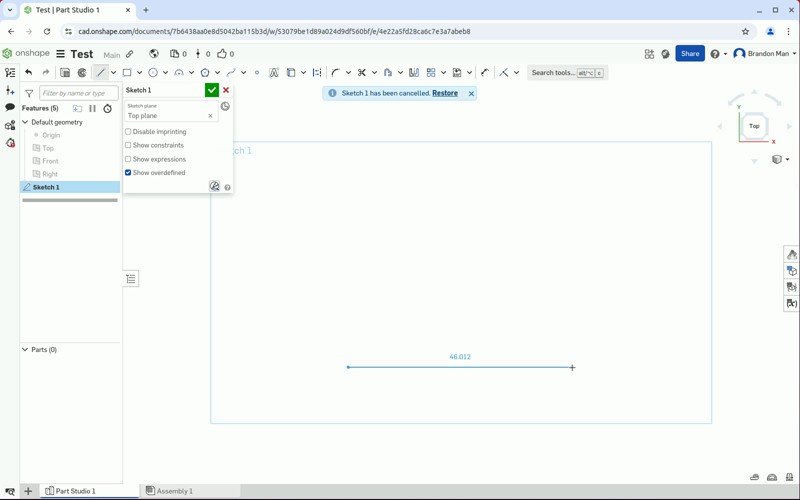
key_up(shift)
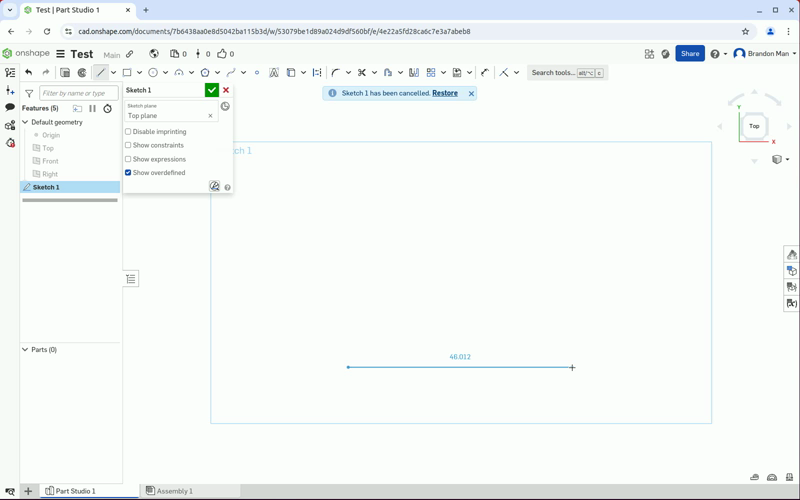
key_down(shift)
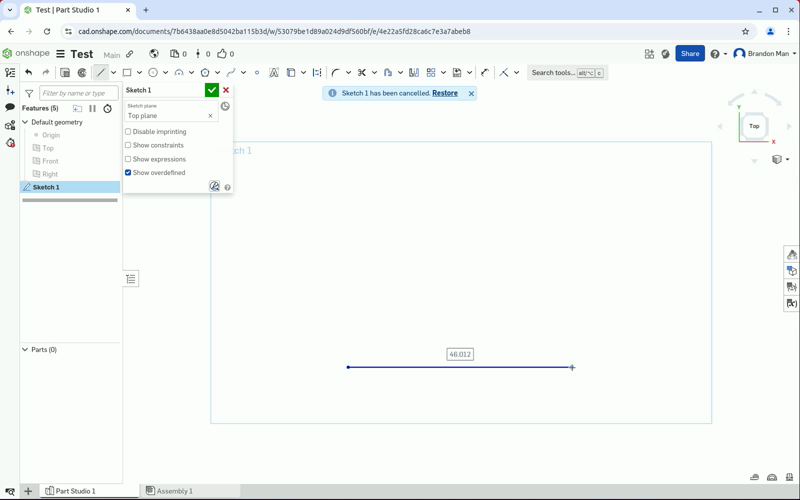
mouse_move(572, 199)
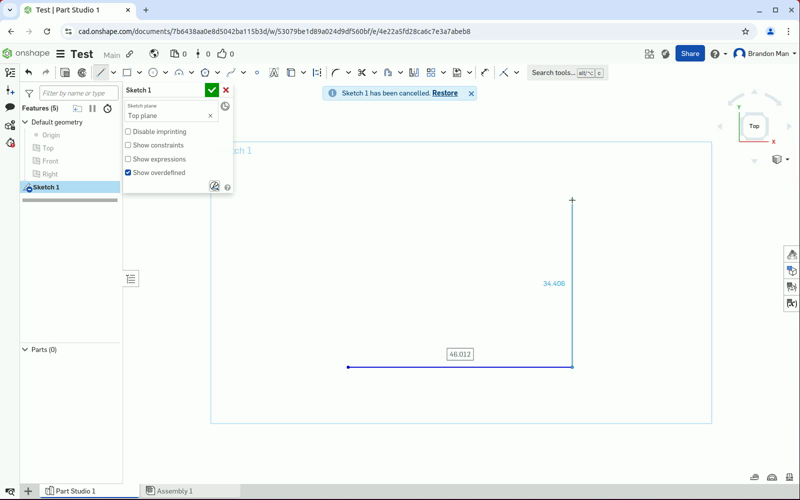
click(572, 199)
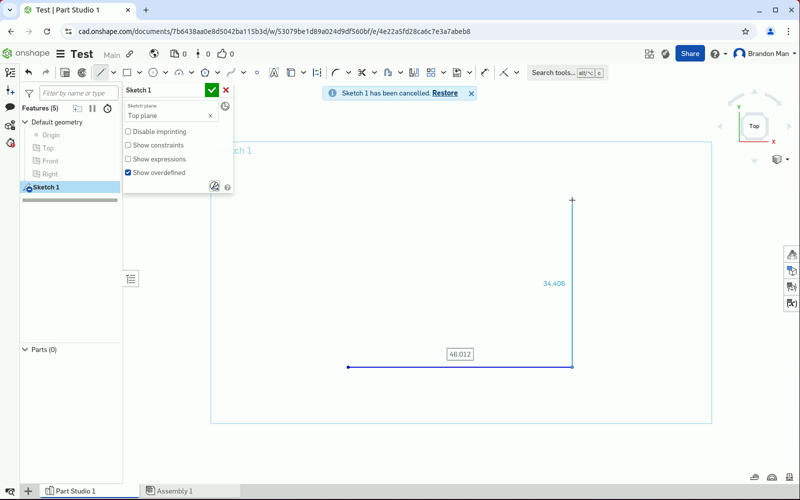
key_up(shift)
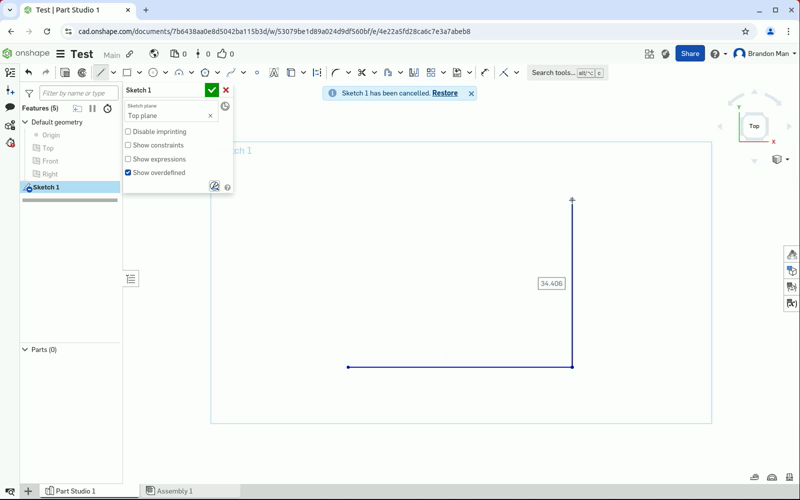
key_down(shift)
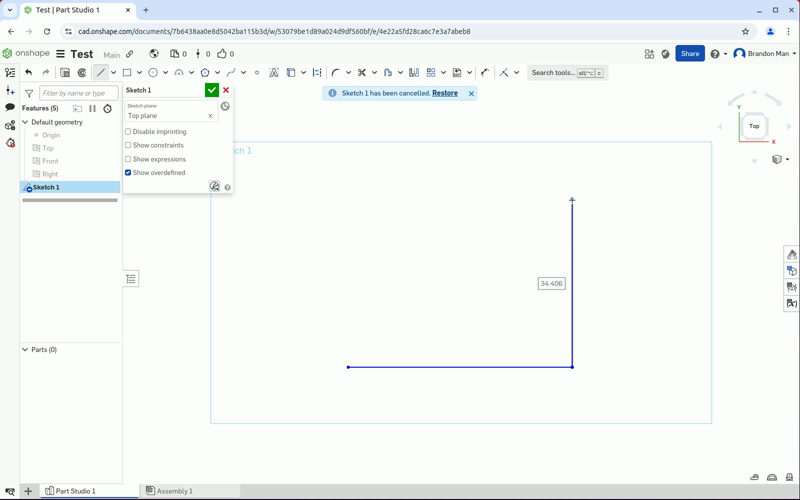
mouse_move(348, 199)
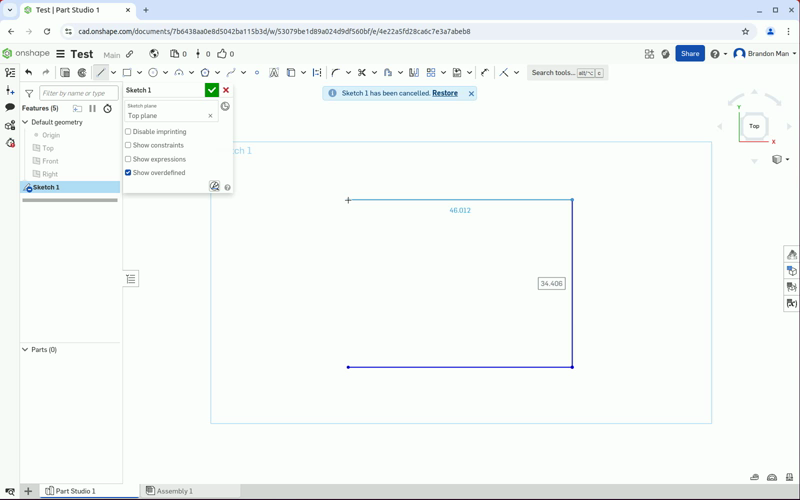
click(348, 199)
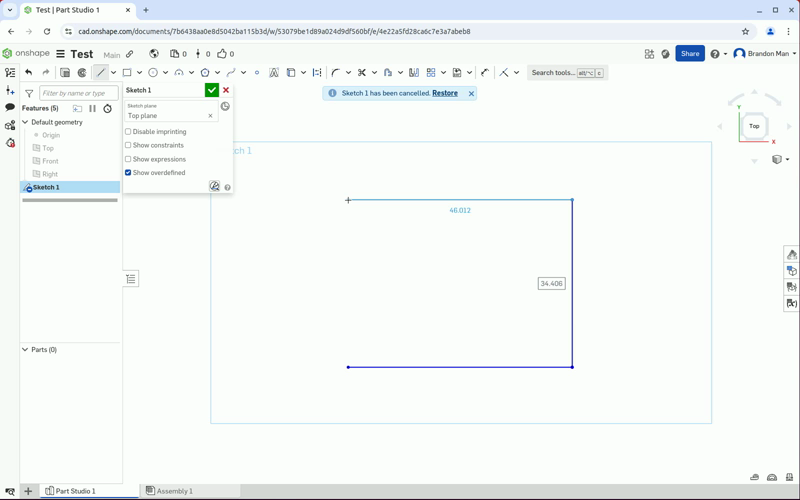
key_up(shift)
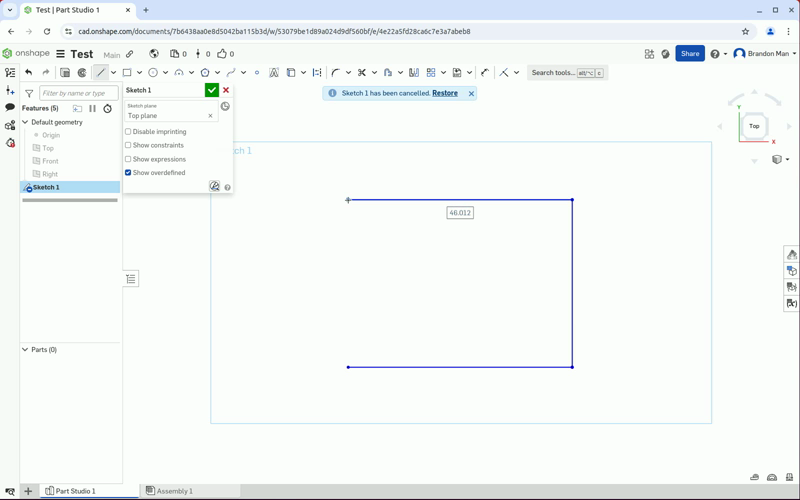
key_down(shift)
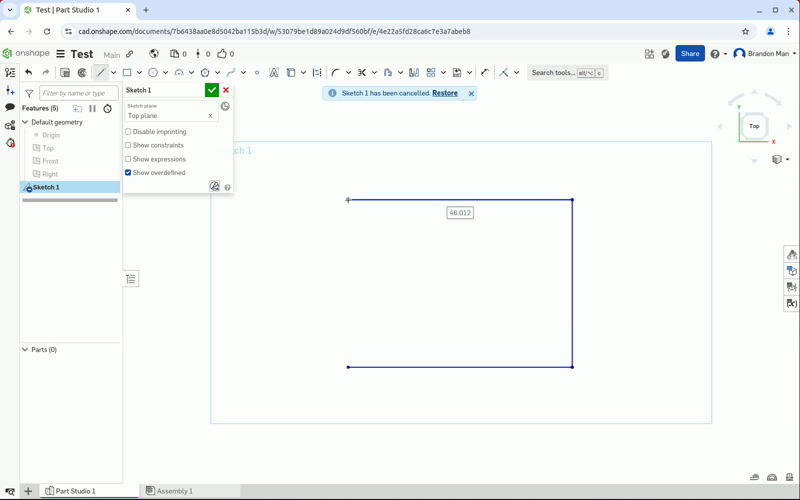
mouse_move(348, 367)
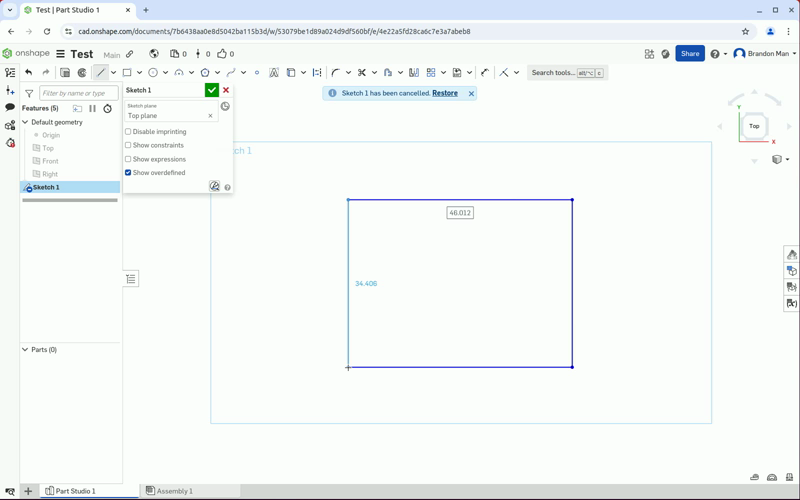
key_up(shift)
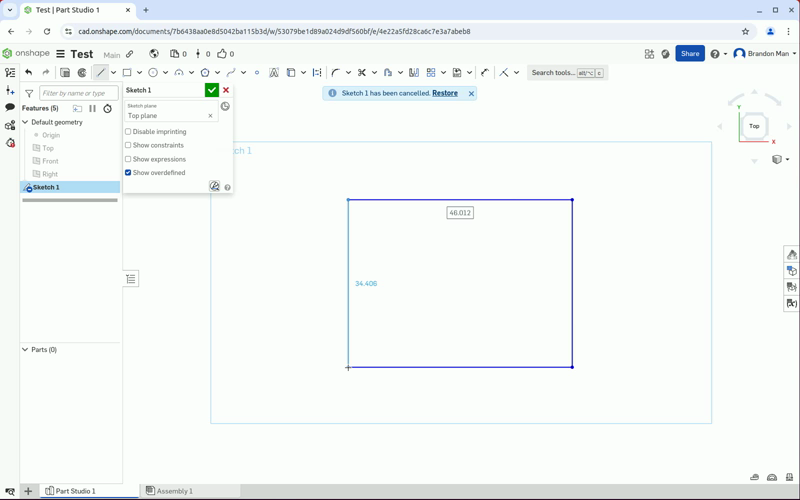
click(348, 367)
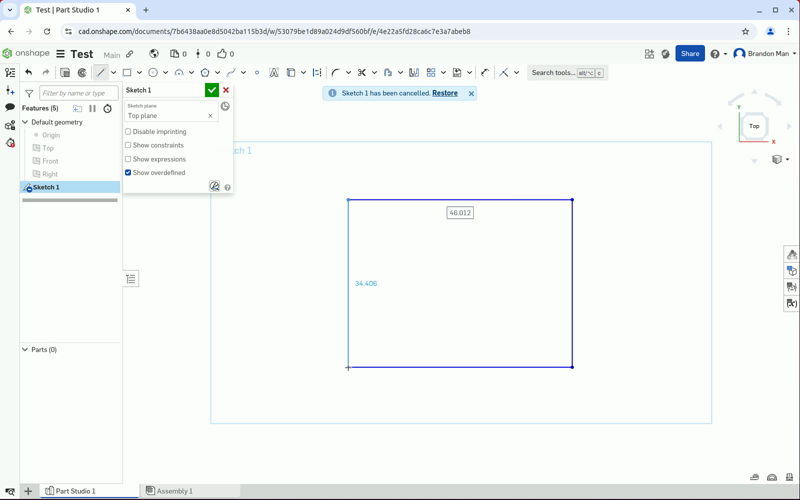
key(esc)
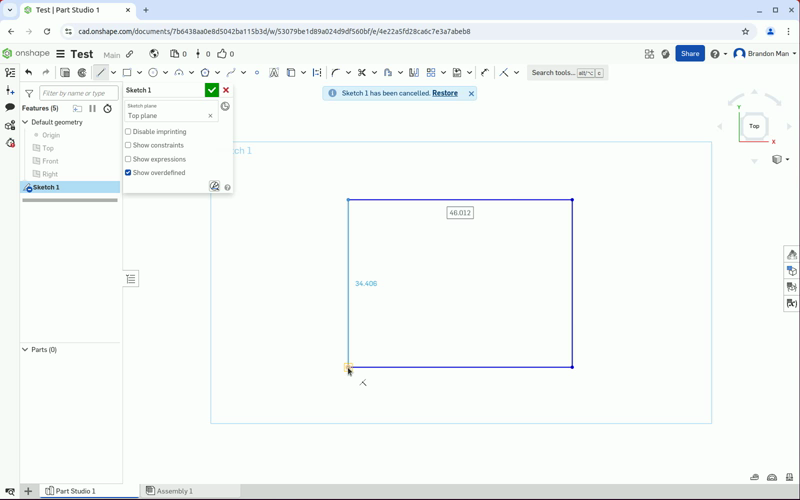
mouse_move(523, 266)
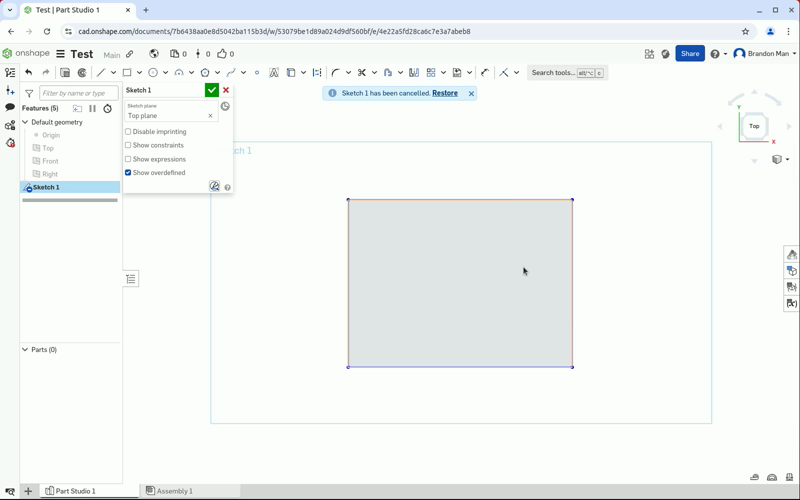
click(523, 266)
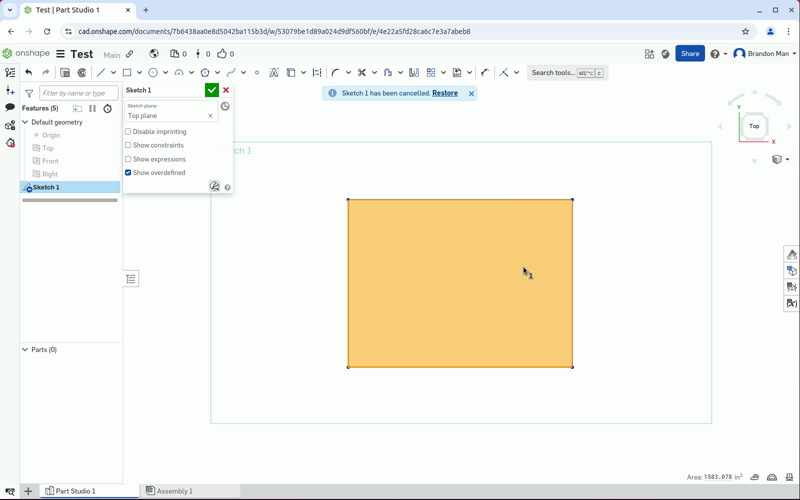
mouse_move(73, 352)
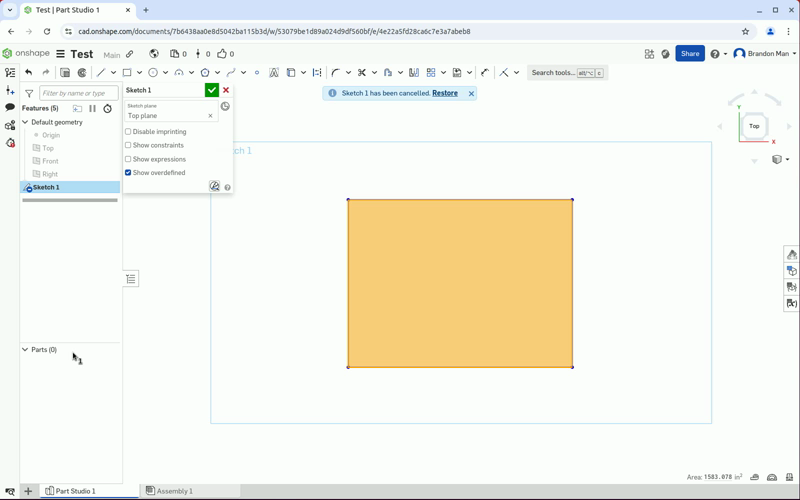
key(shift+y)
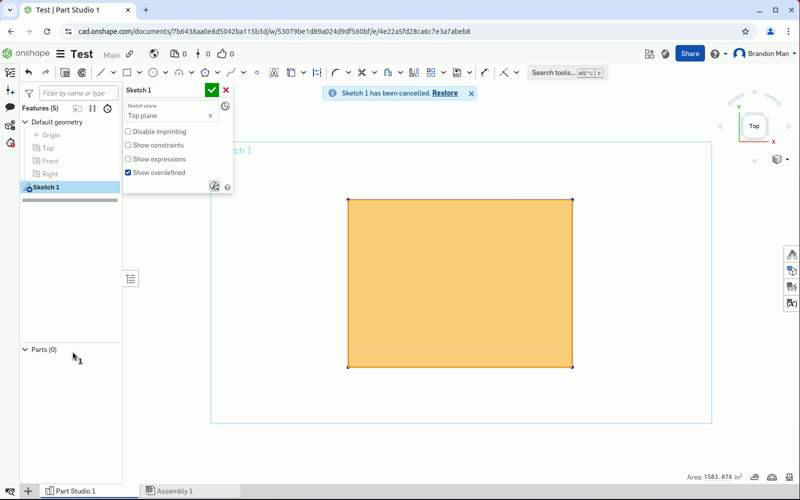
key(shift+e)
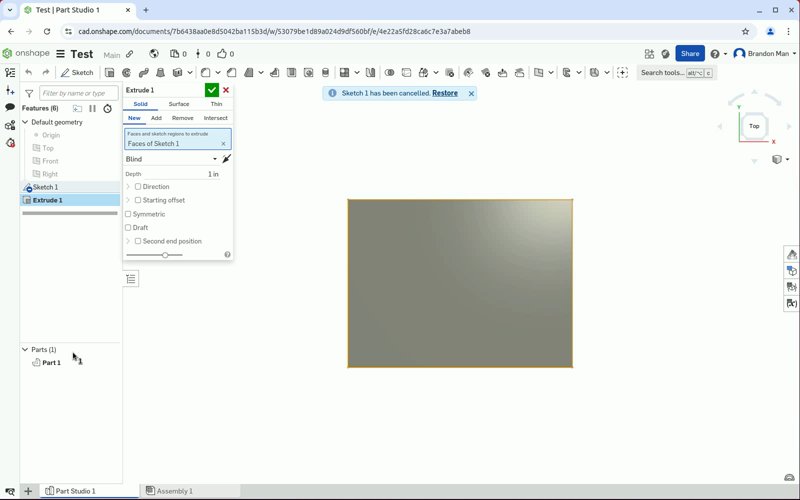
mouse_move(143, 106)
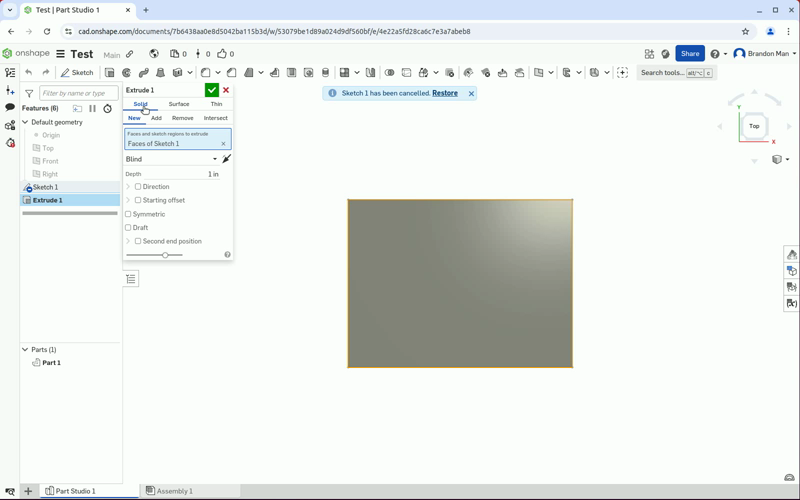
click(143, 106)
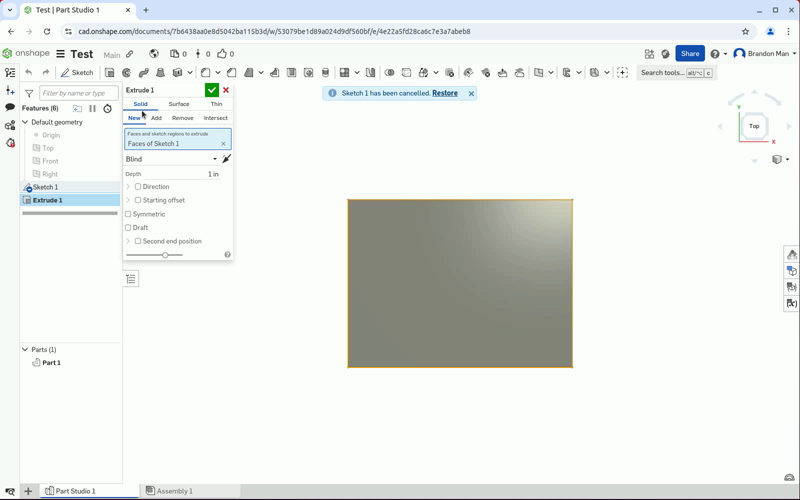
mouse_move(137, 120)
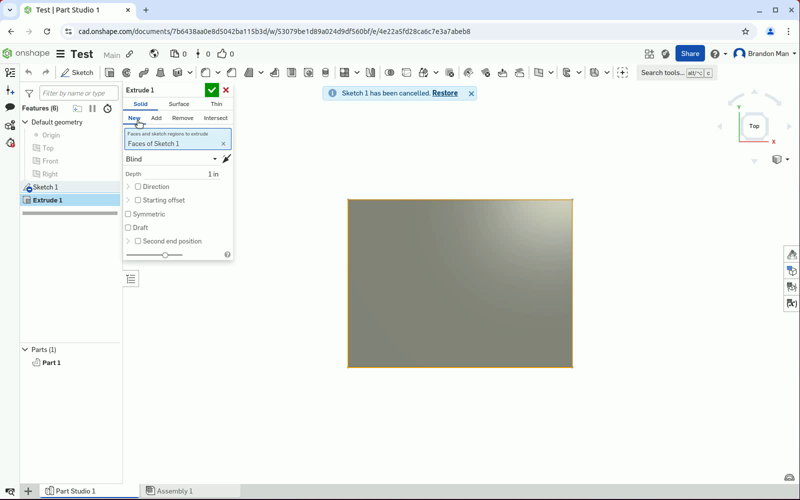
click(137, 120)
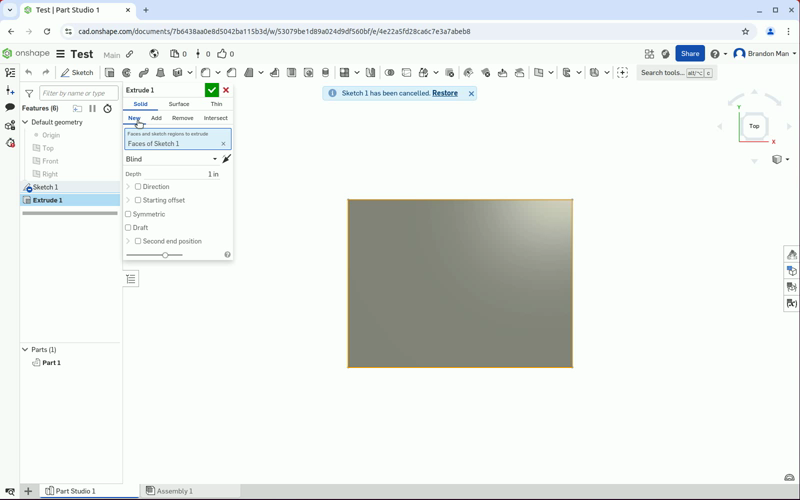
key(tab, 4)
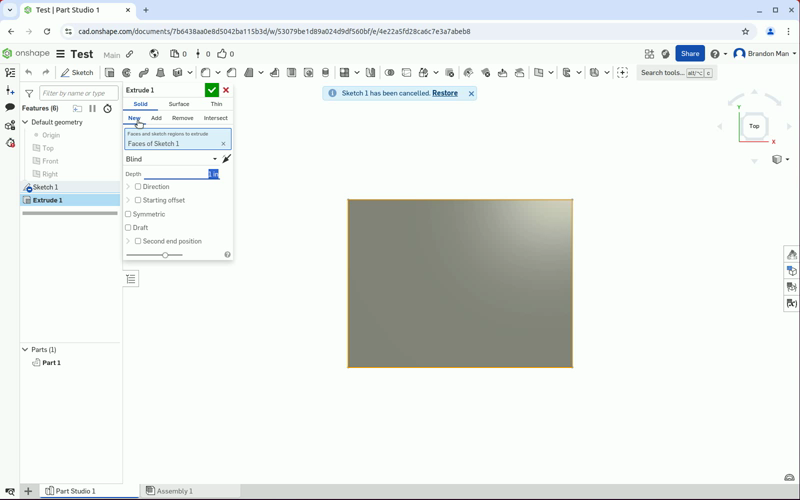
text(13.961)
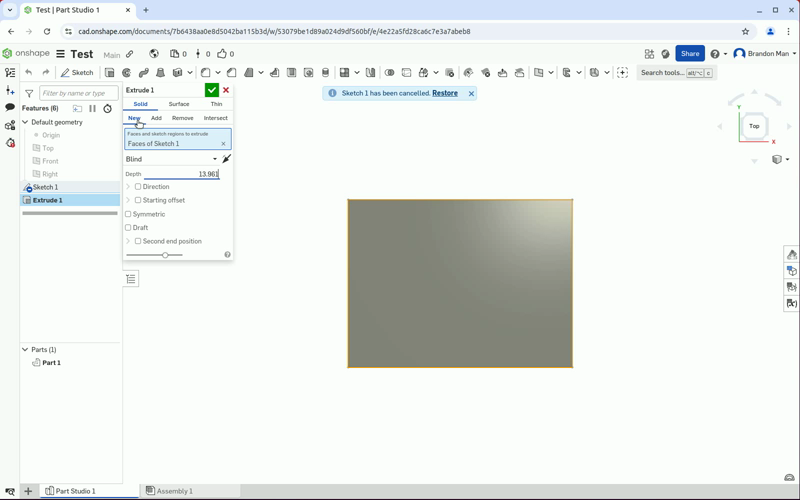
key(enter)
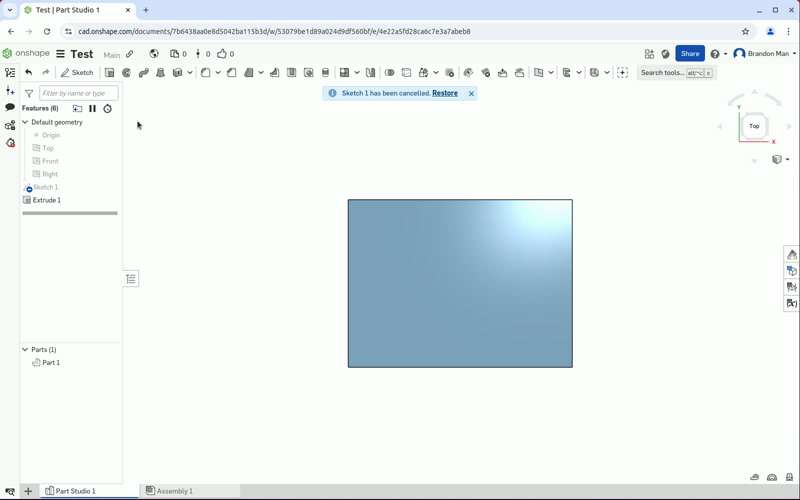
key(shift+h)
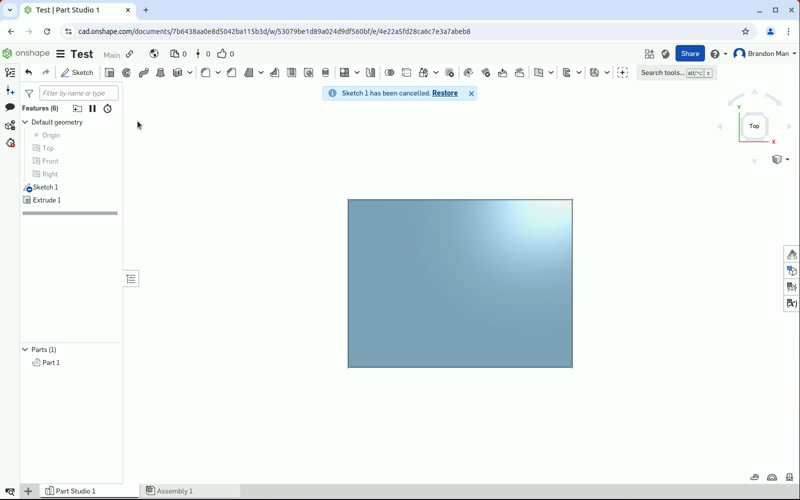
key(shift+h)
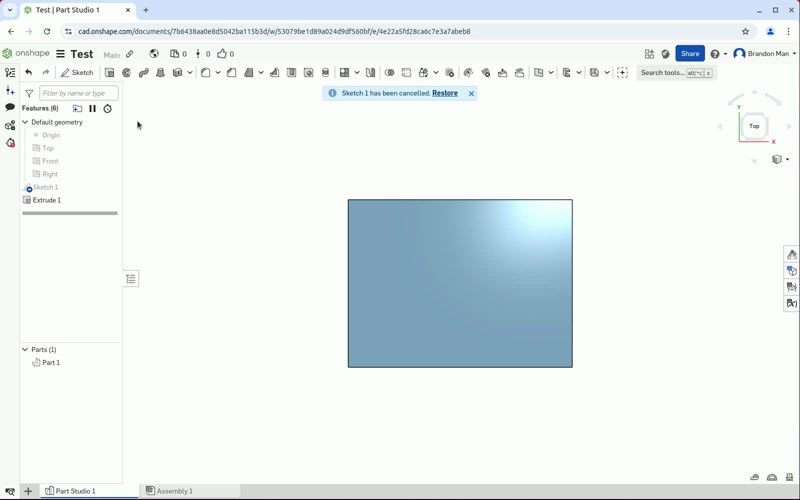
mouse_move(73, 189)
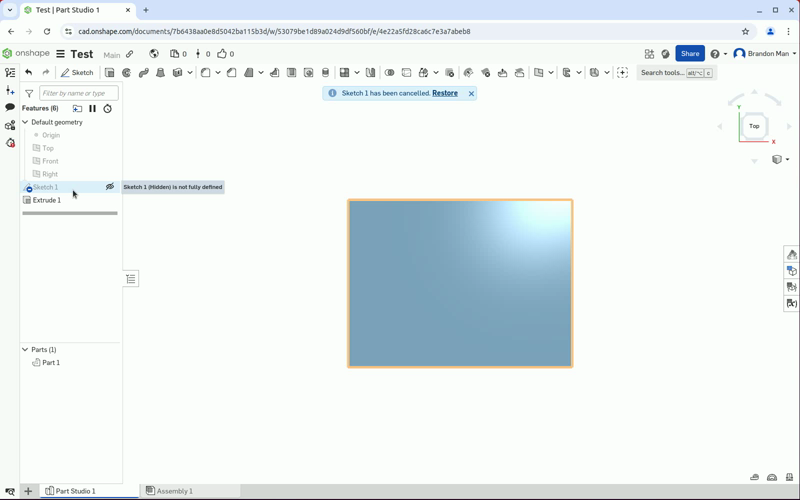
click(73, 189)
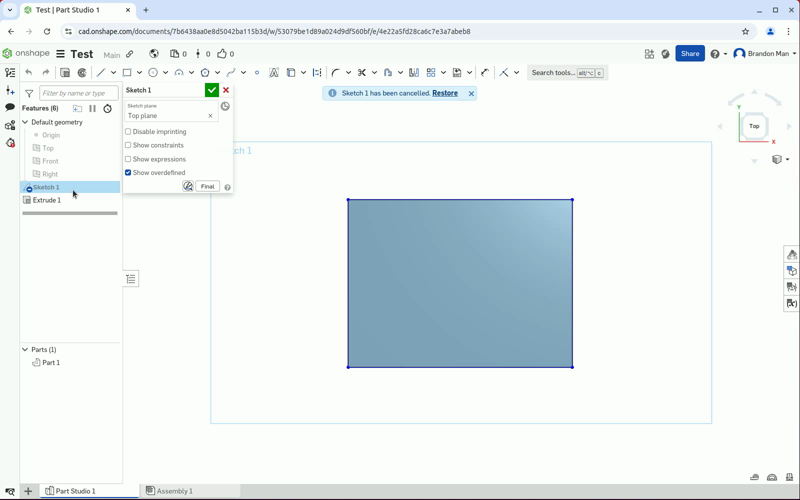
mouse_move(229, 92)
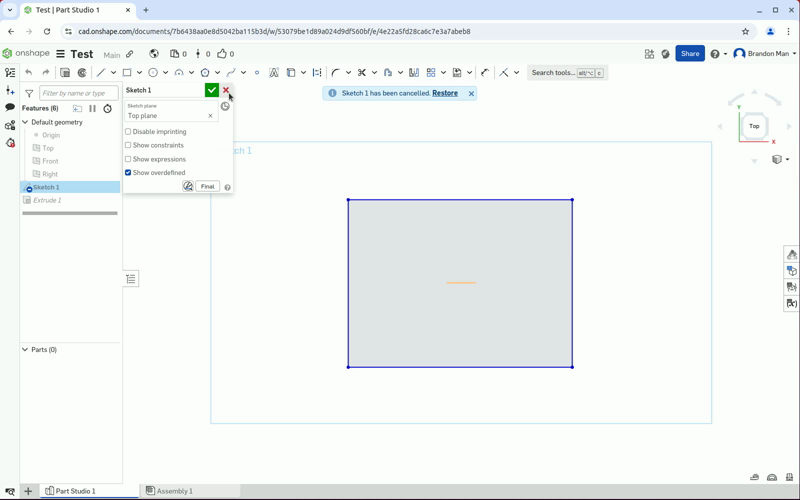
click(229, 92)
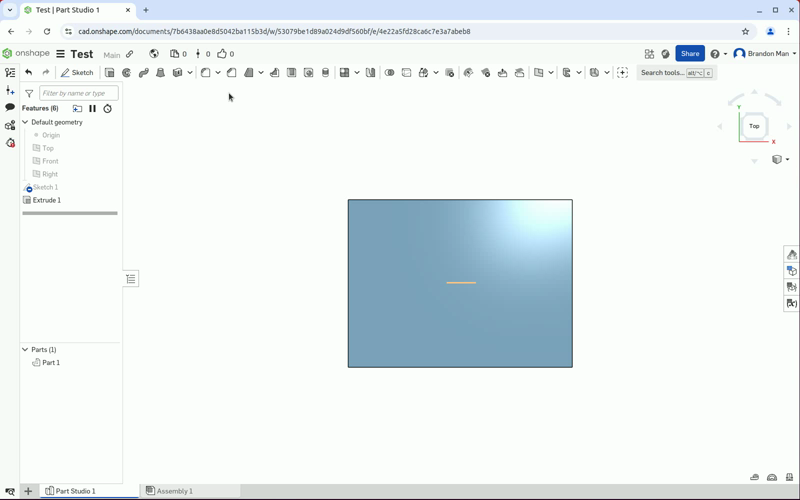
mouse_move(541, 75)
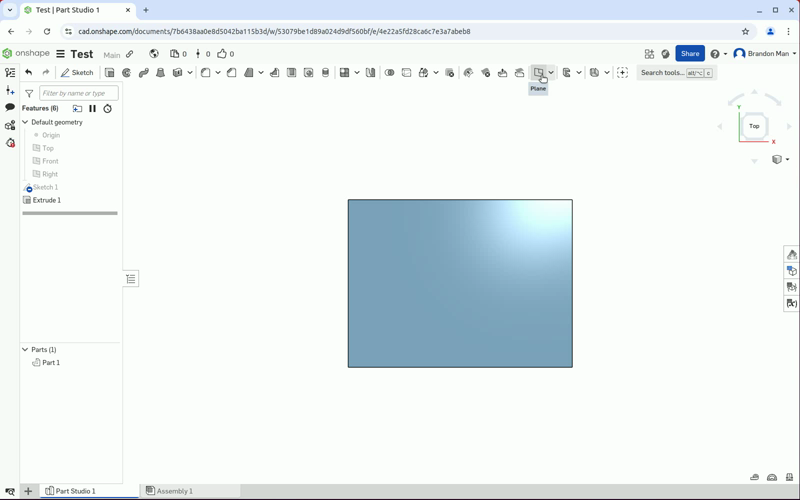
click(541, 75)
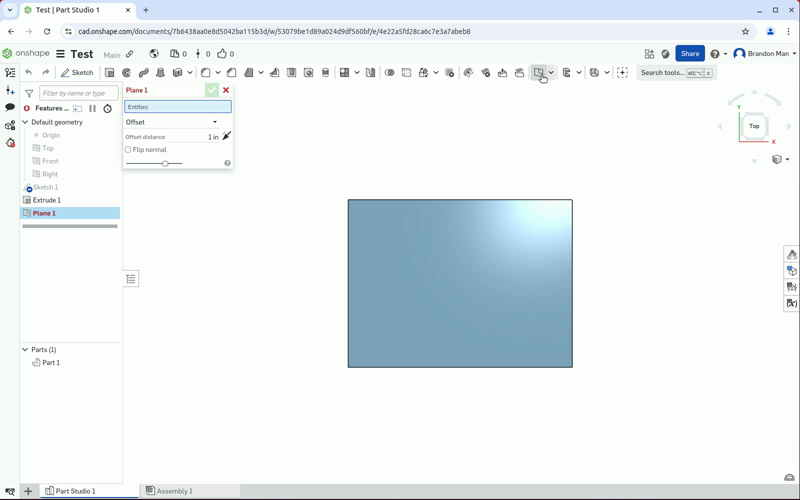
mouse_move(73, 150)
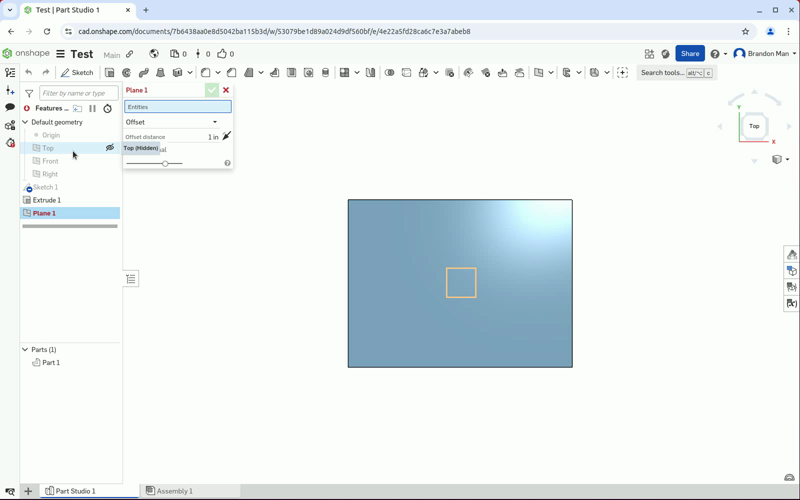
click(73, 150)
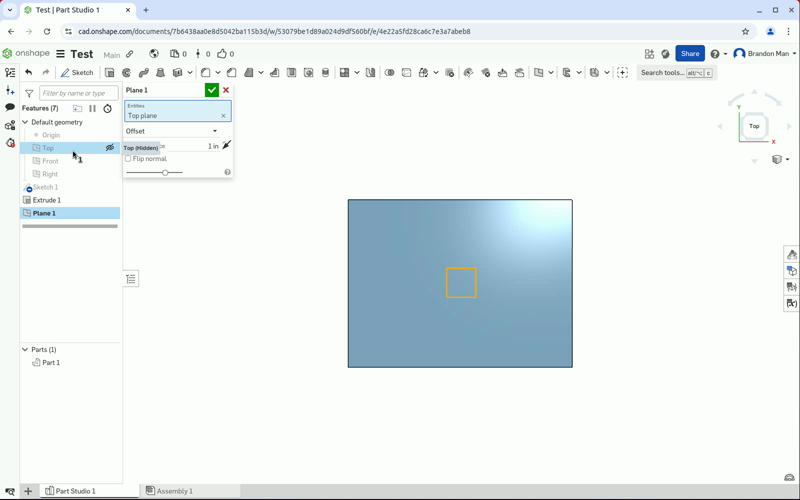
key(tab, 2)
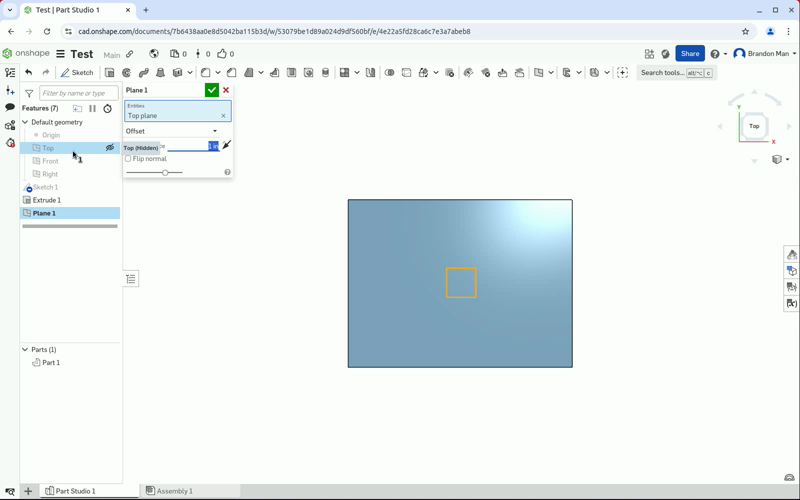
text(13.957)
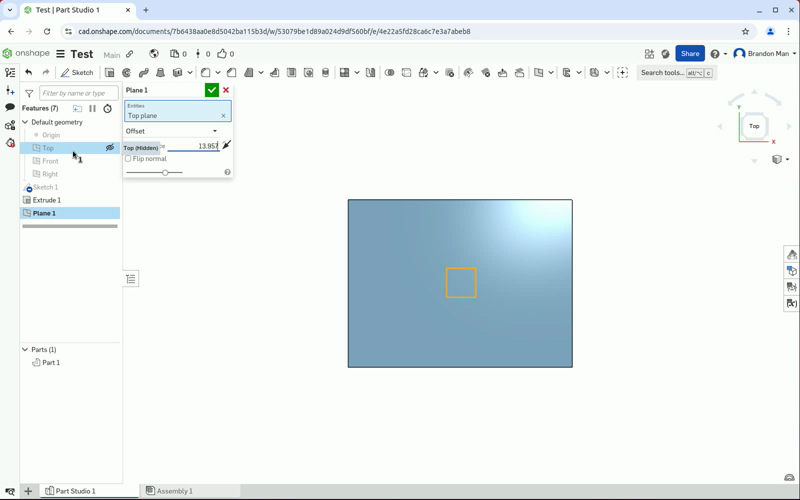
key(enter, 2)
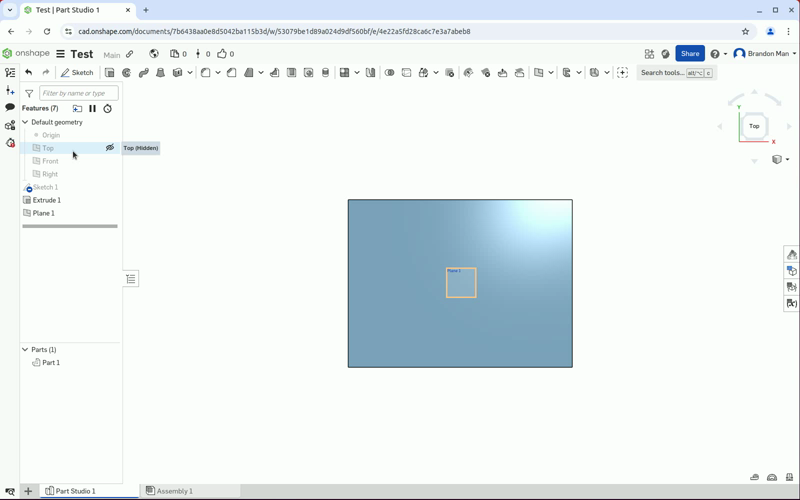
key(shift+s)
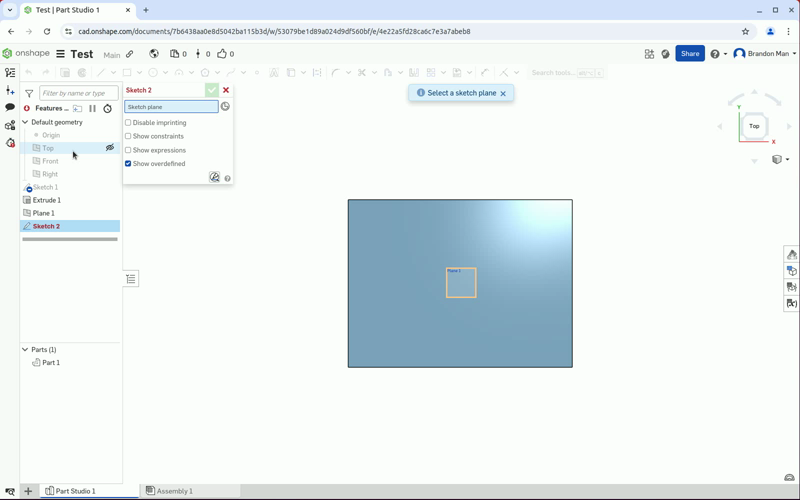
mouse_move(73, 215)
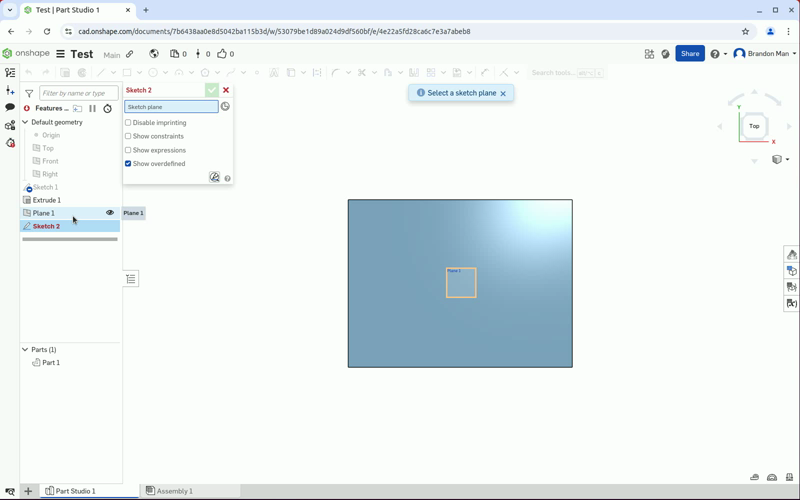
click(73, 215)
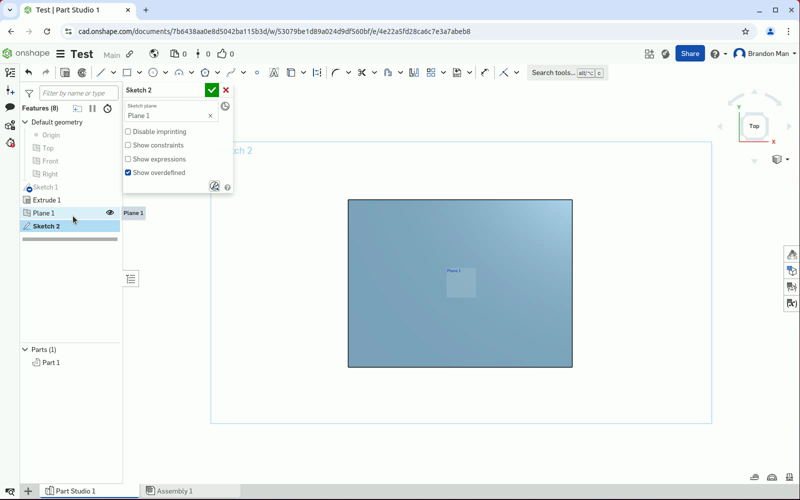
mouse_move(73, 352)
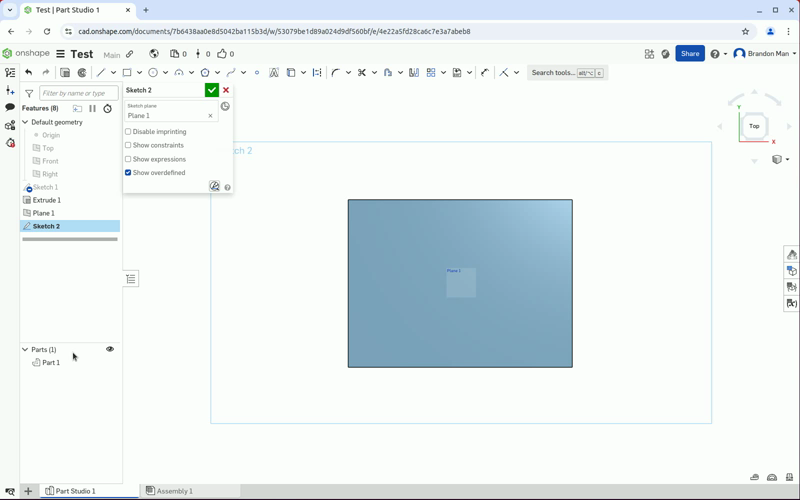
key(y)
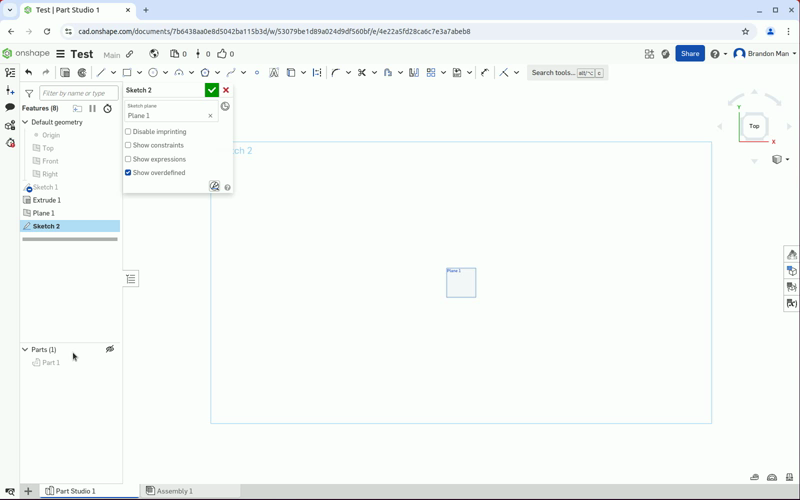
key(l)
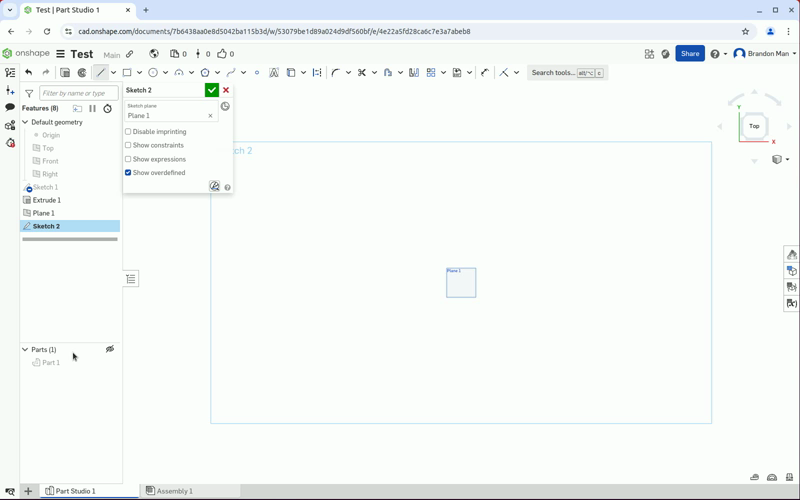
key_down(shift)
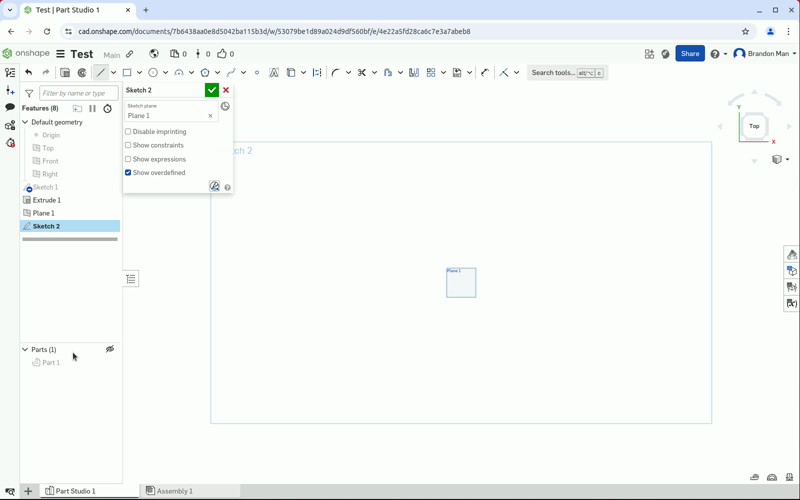
mouse_move(396, 316)
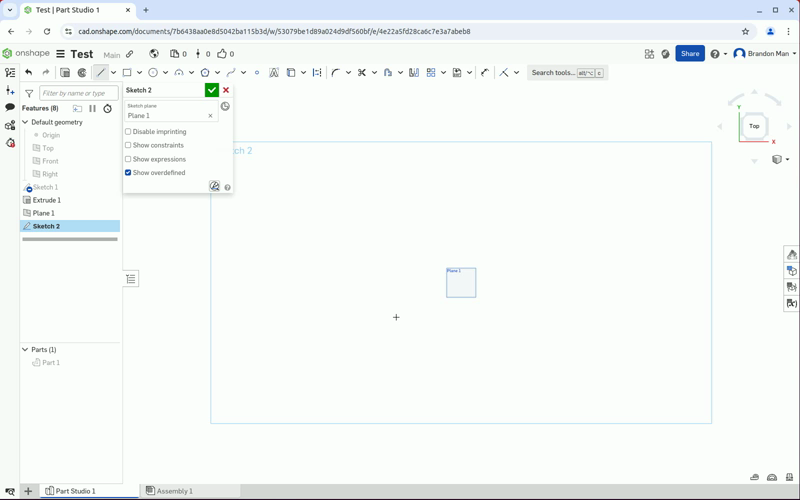
click(396, 316)
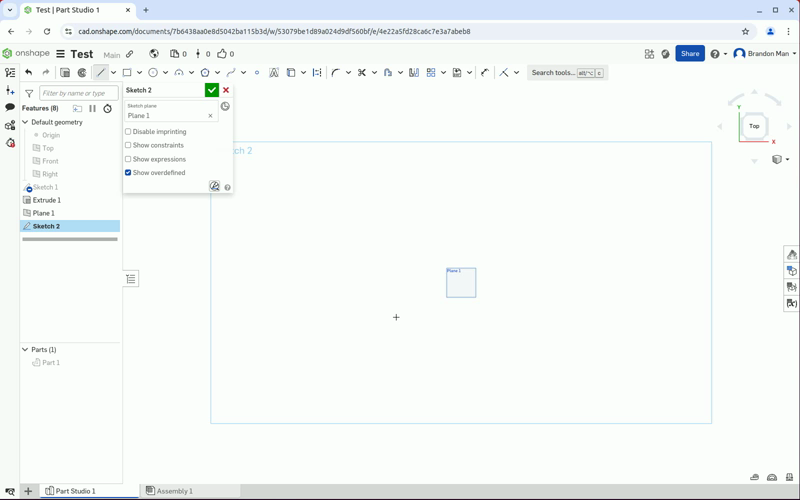
key_up(shift)
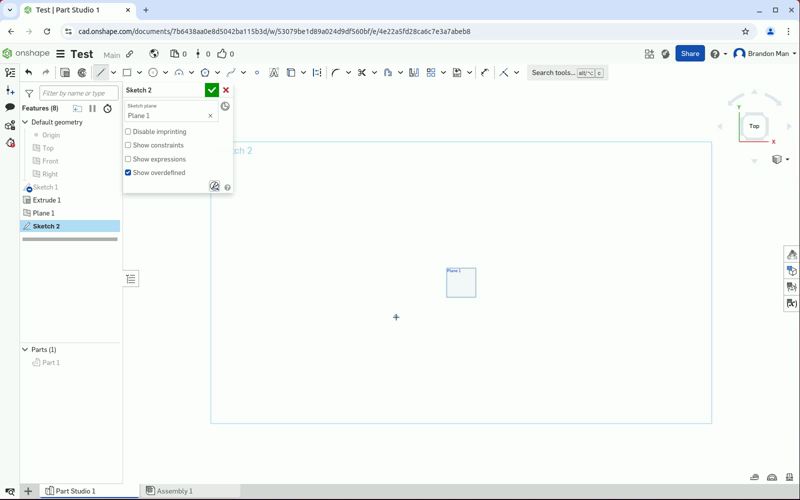
key_down(shift)
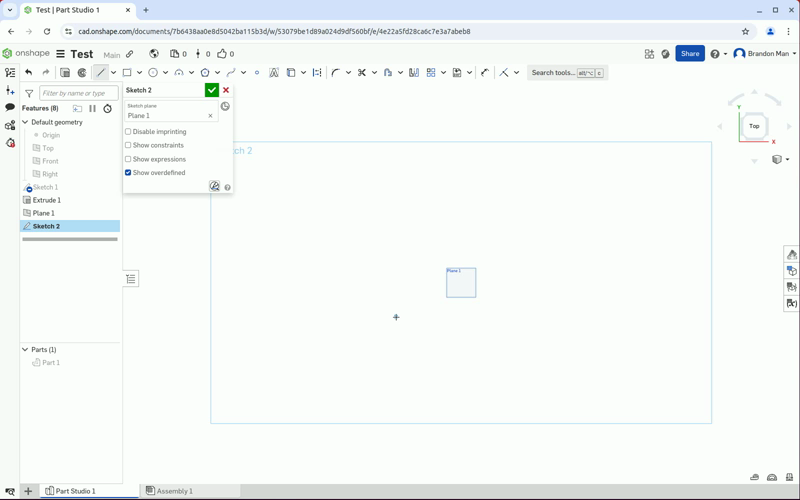
mouse_move(526, 316)
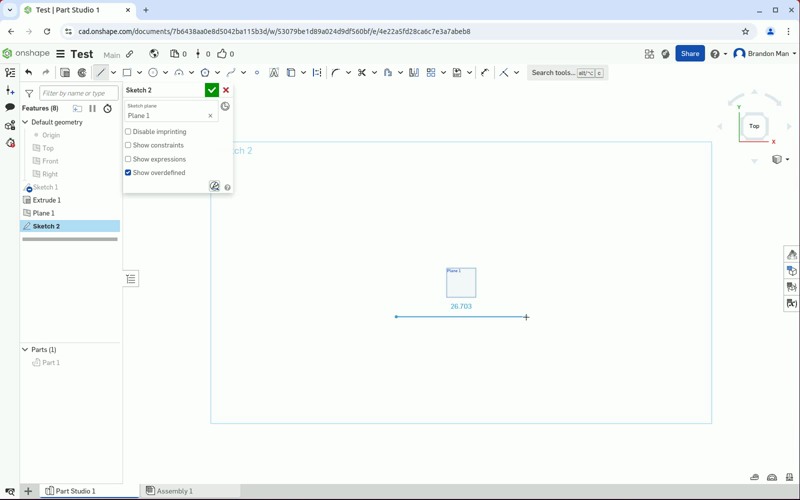
click(526, 316)
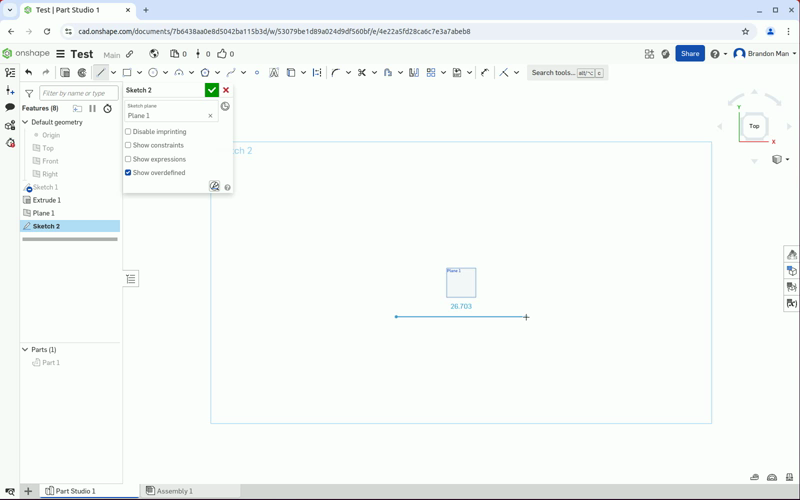
key_up(shift)
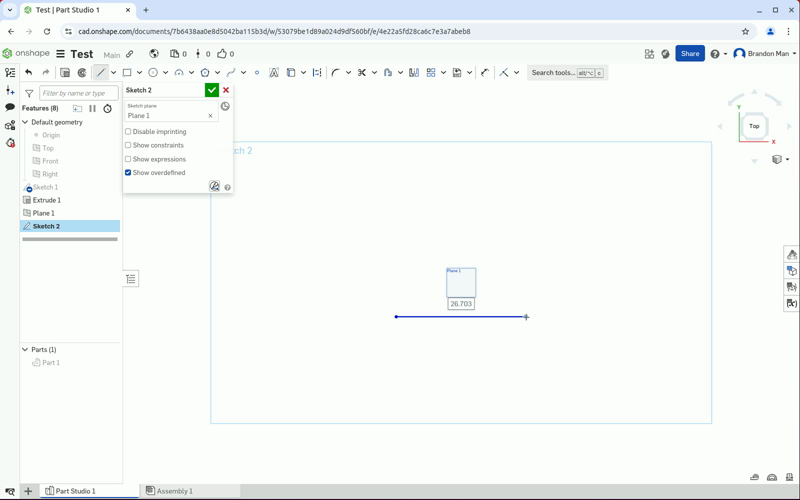
key_down(shift)
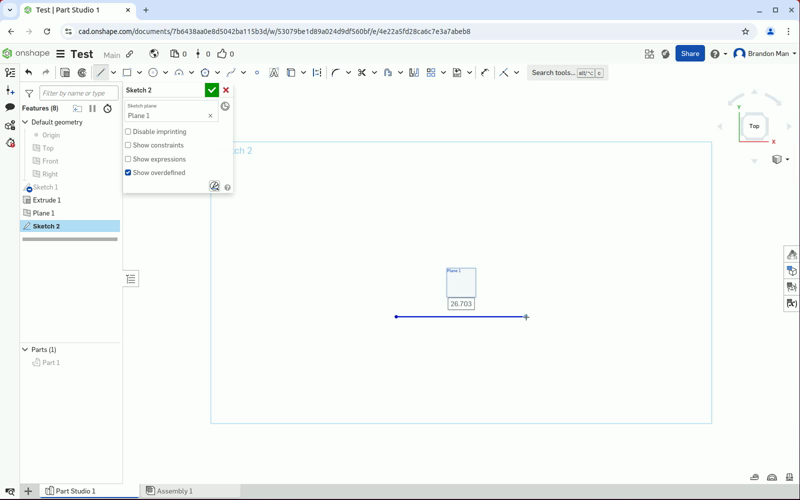
mouse_move(526, 249)
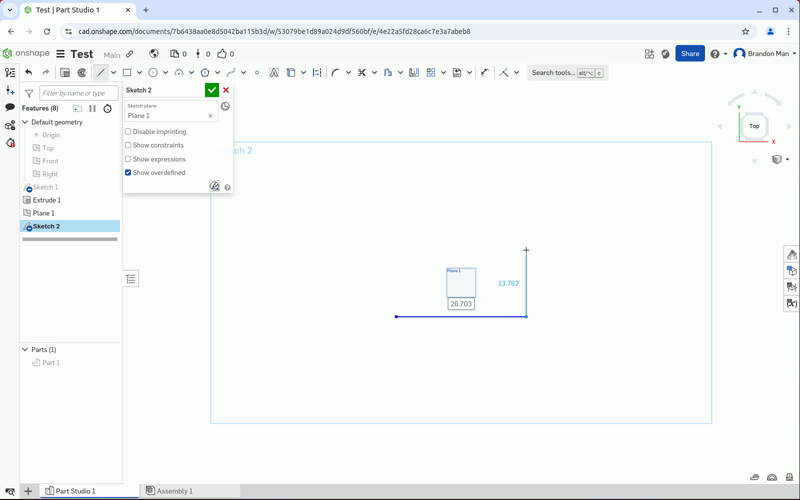
click(526, 249)
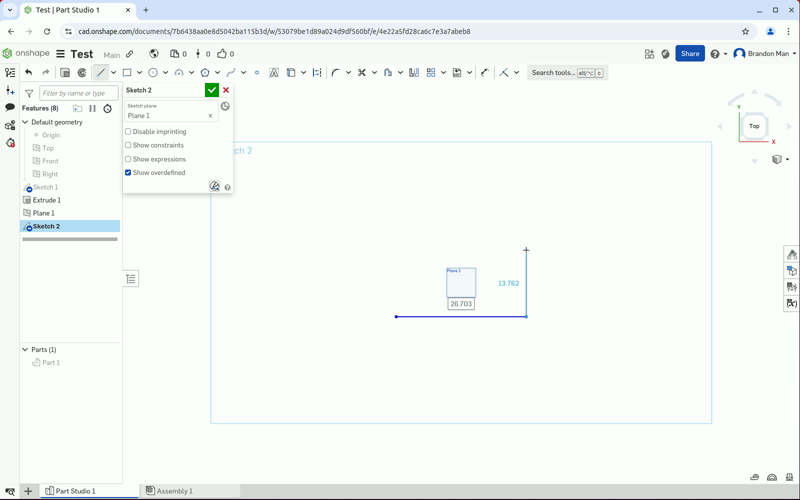
key_up(shift)
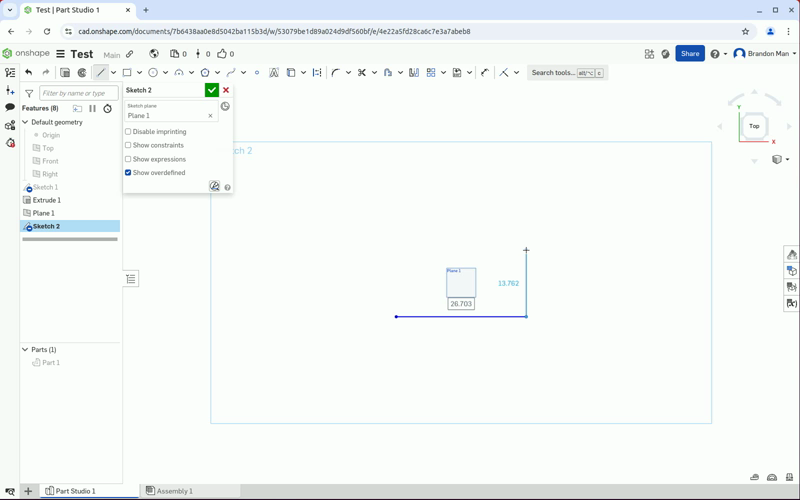
key_down(shift)
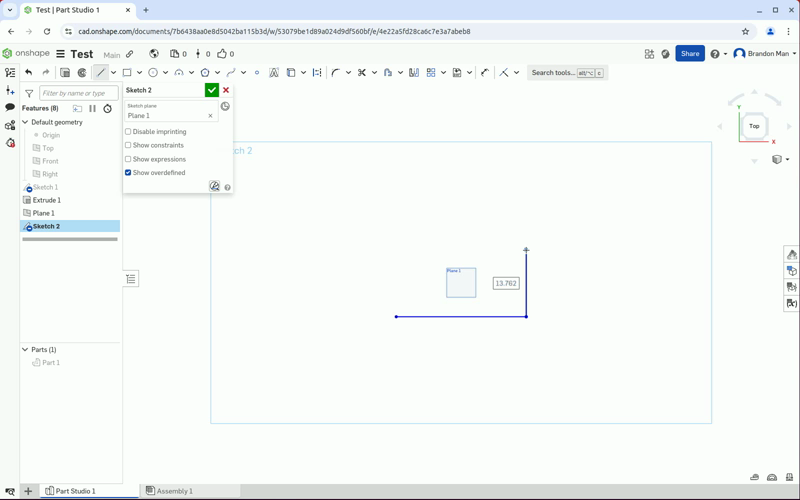
mouse_move(396, 249)
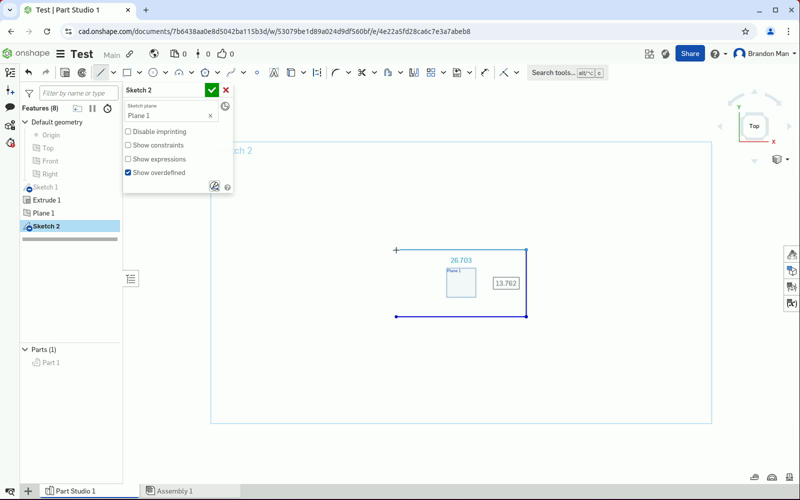
click(396, 249)
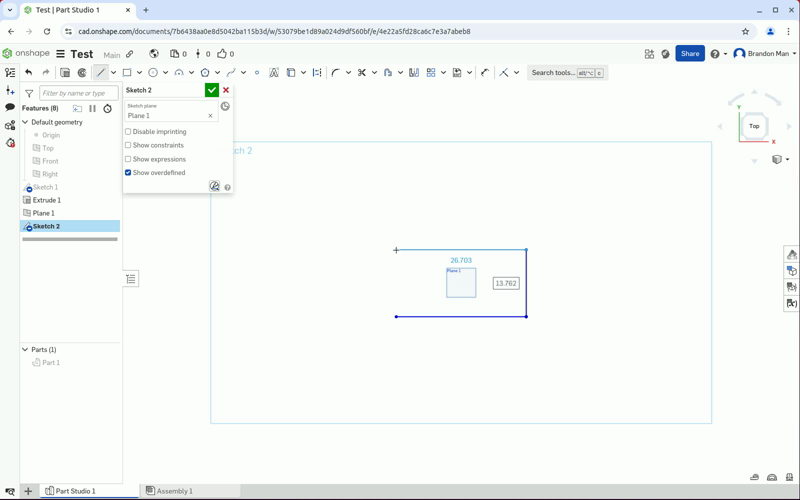
key_up(shift)
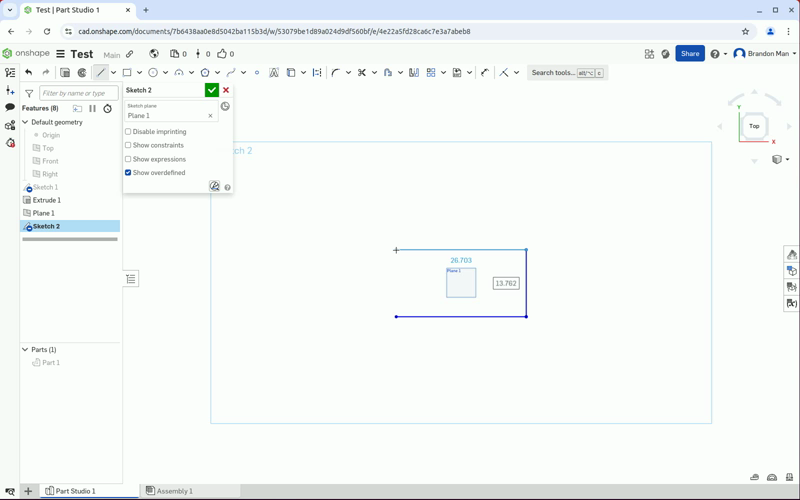
key_down(shift)
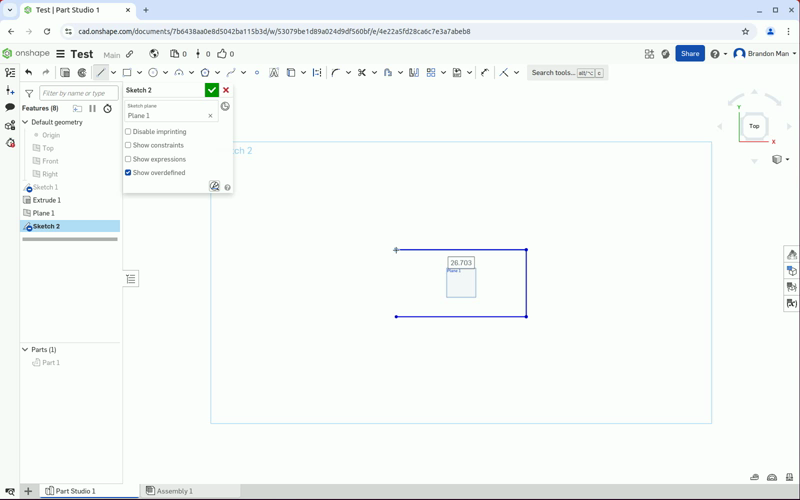
mouse_move(396, 316)
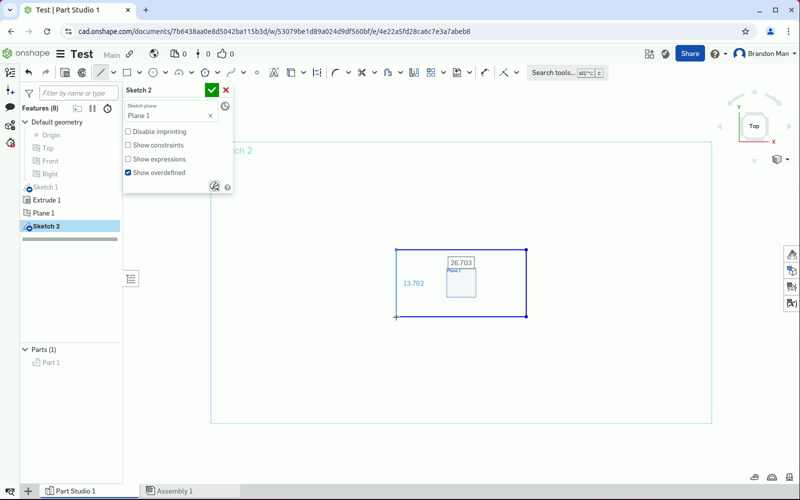
key_up(shift)
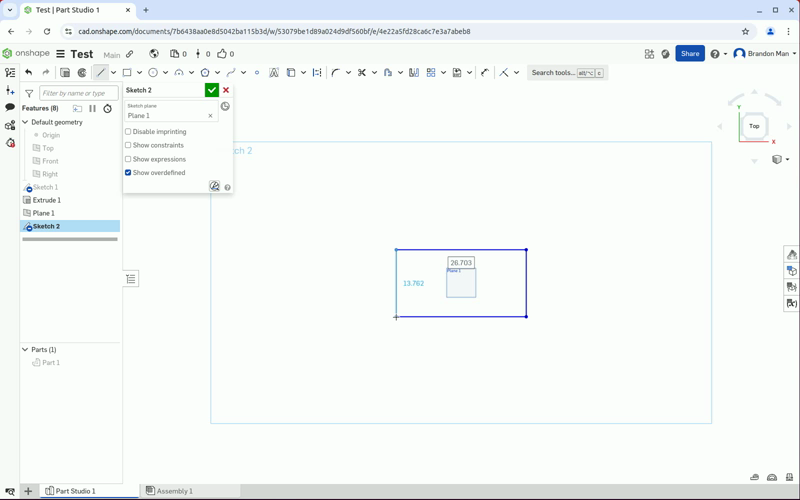
click(396, 316)
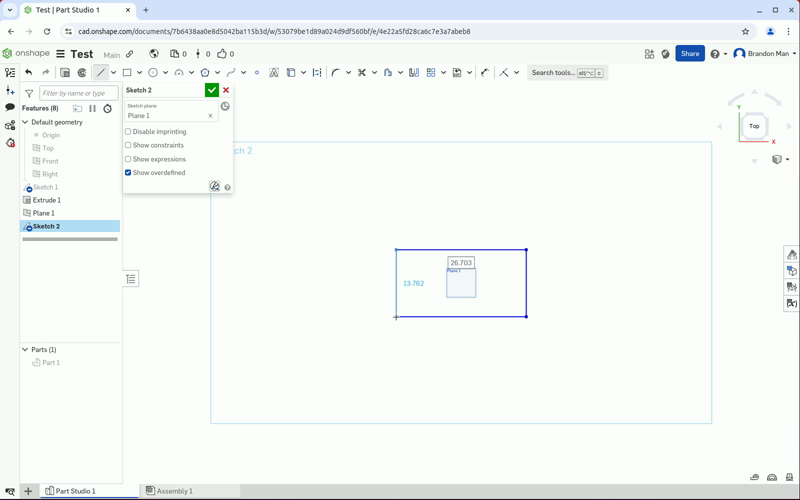
key(esc)
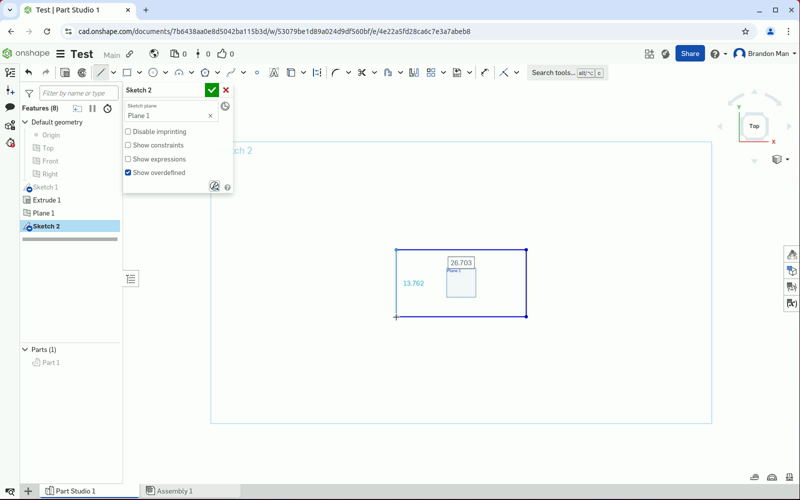
mouse_move(426, 267)
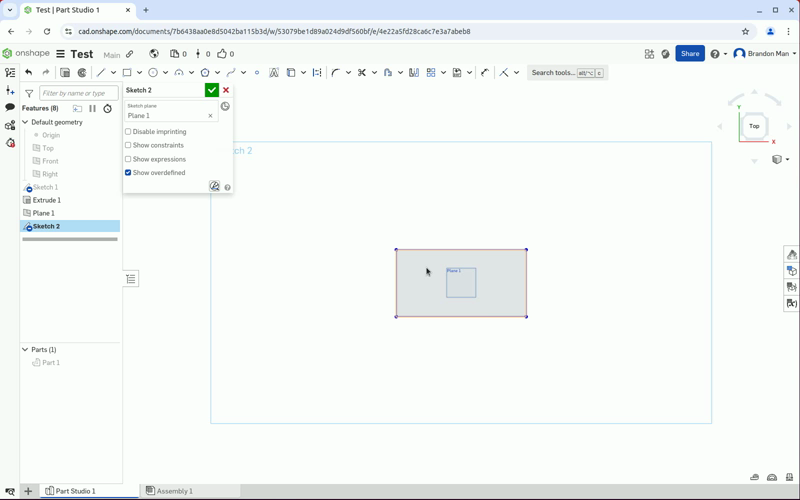
click(426, 267)
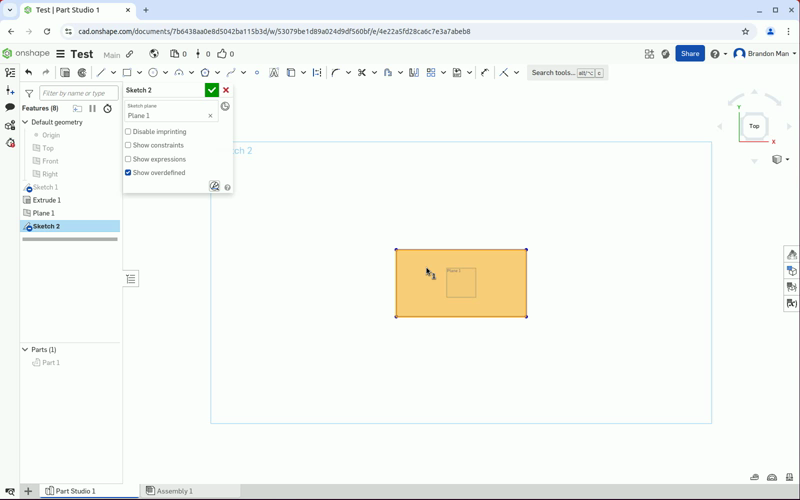
mouse_move(73, 352)
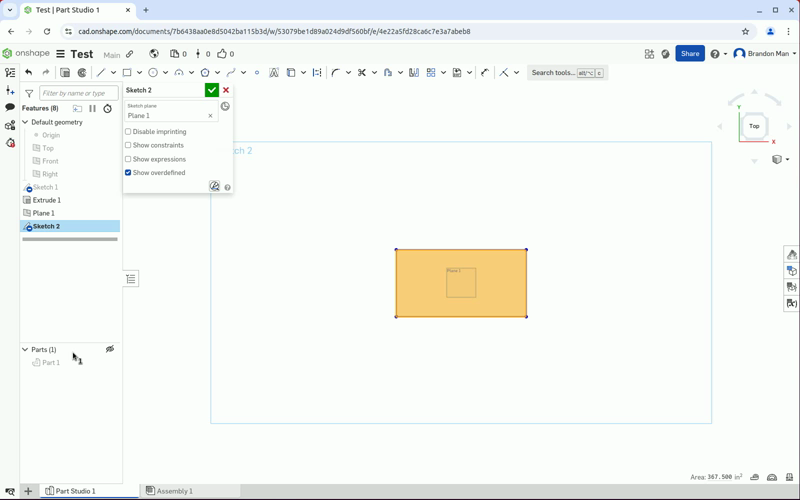
key(shift+y)
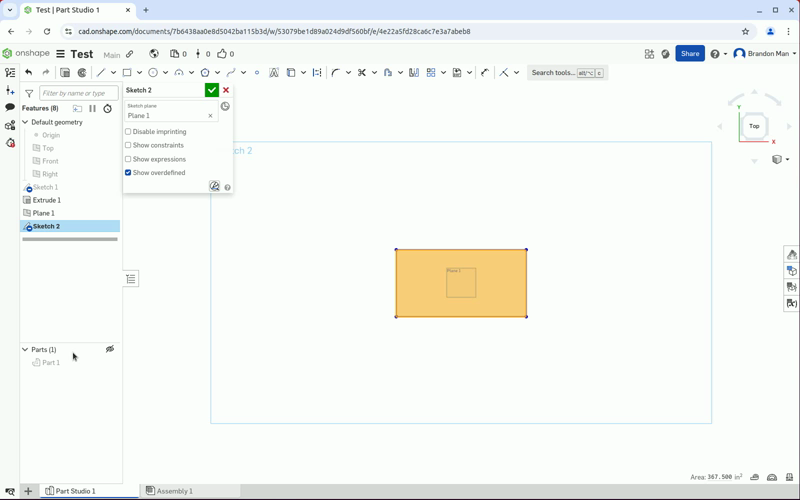
key(shift+e)
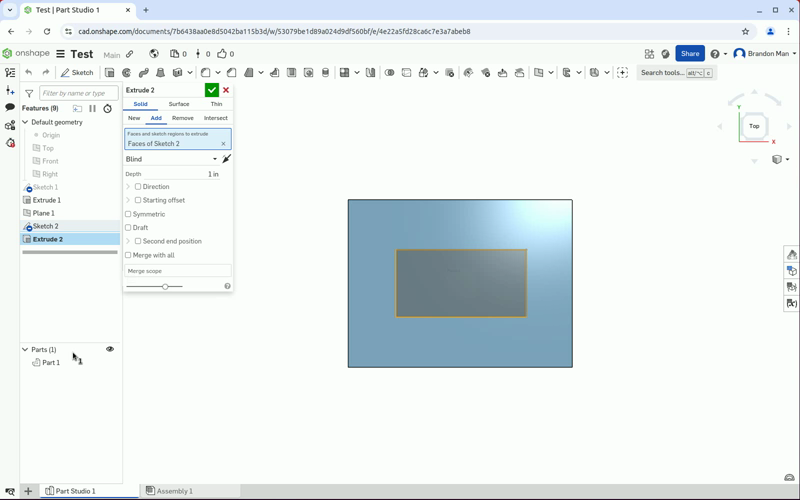
mouse_move(143, 106)
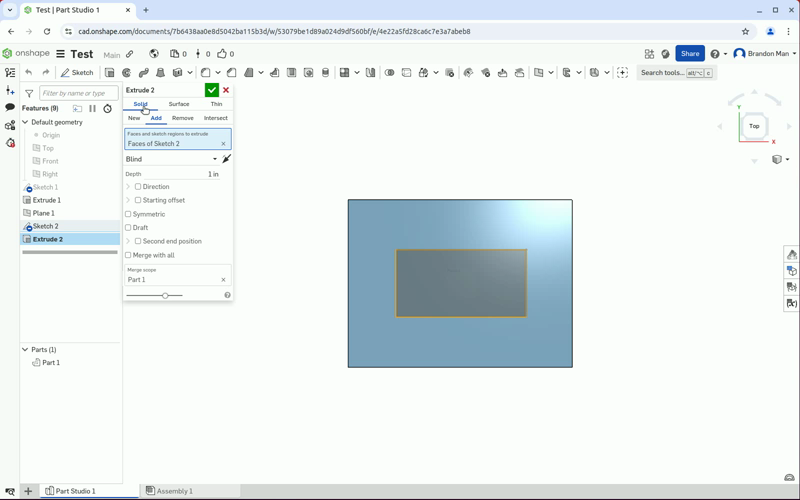
click(143, 106)
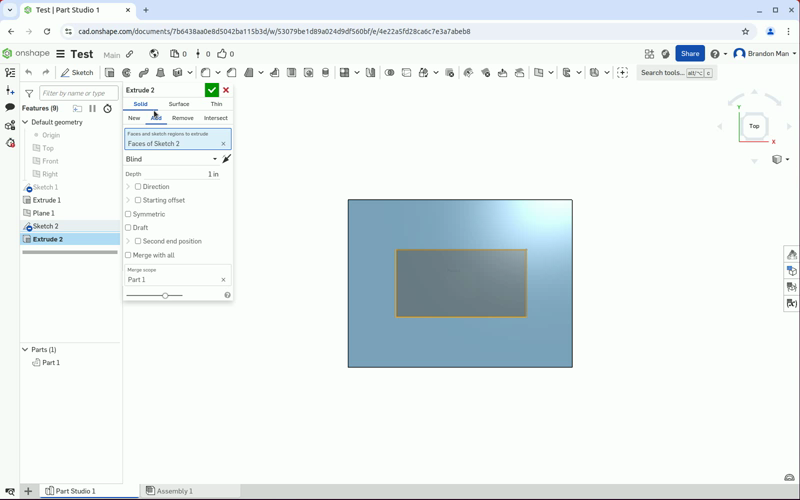
mouse_move(186, 120)
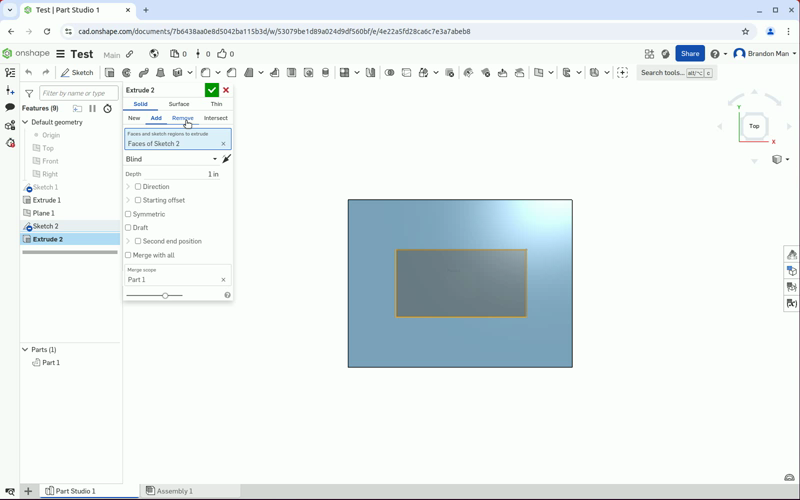
click(186, 120)
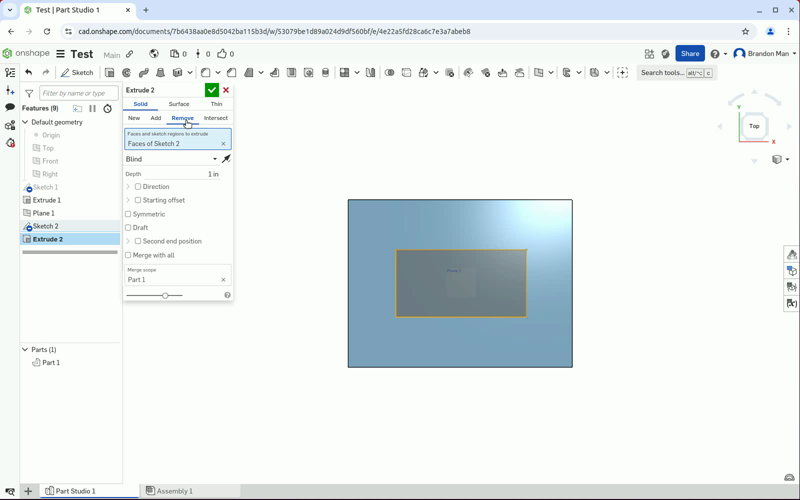
key(tab, 4)
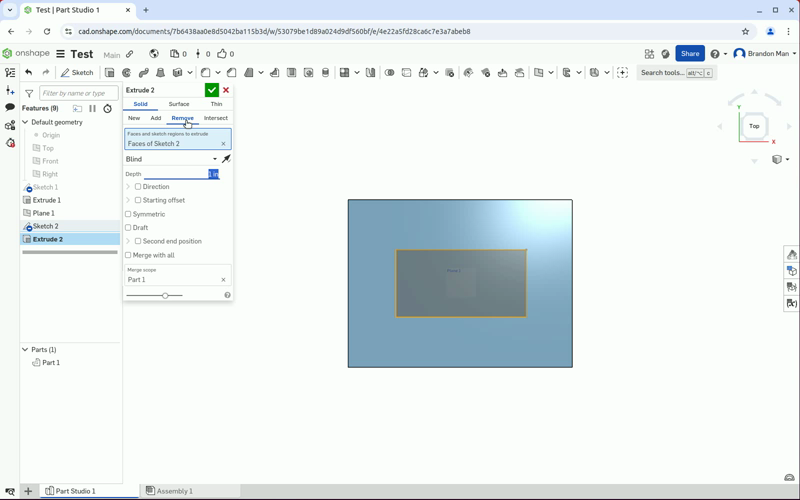
text(13.721)
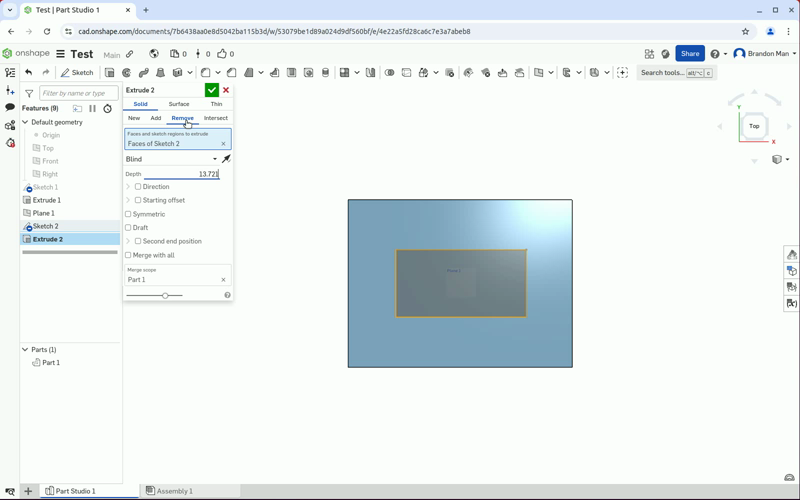
key(tab, 6)
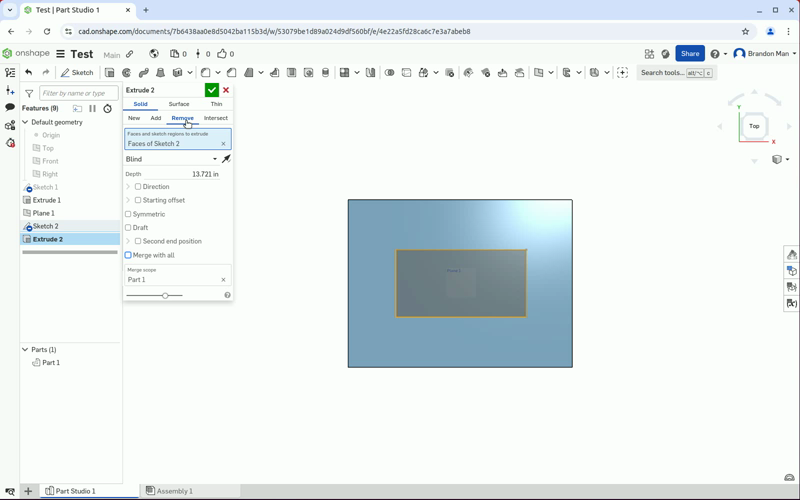
key(space)
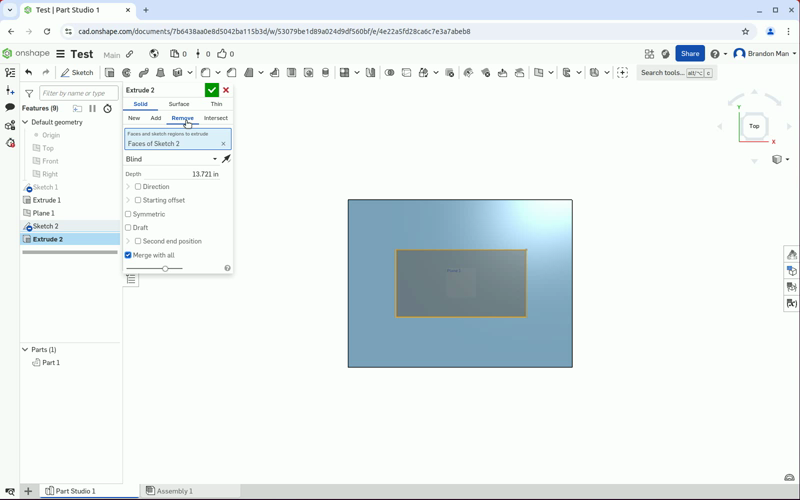
key(enter)
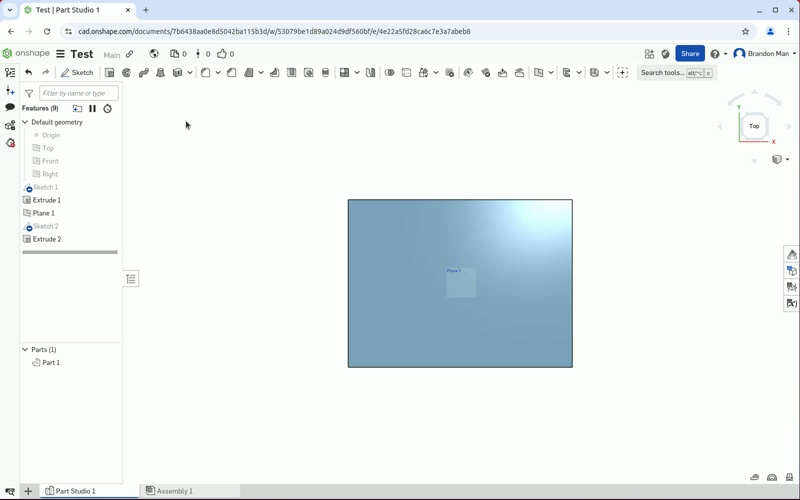
key(shift+h)
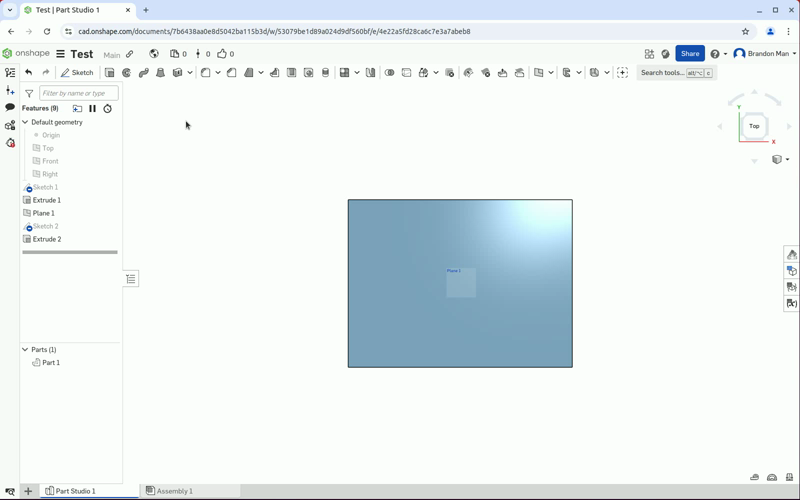
key(shift+h)
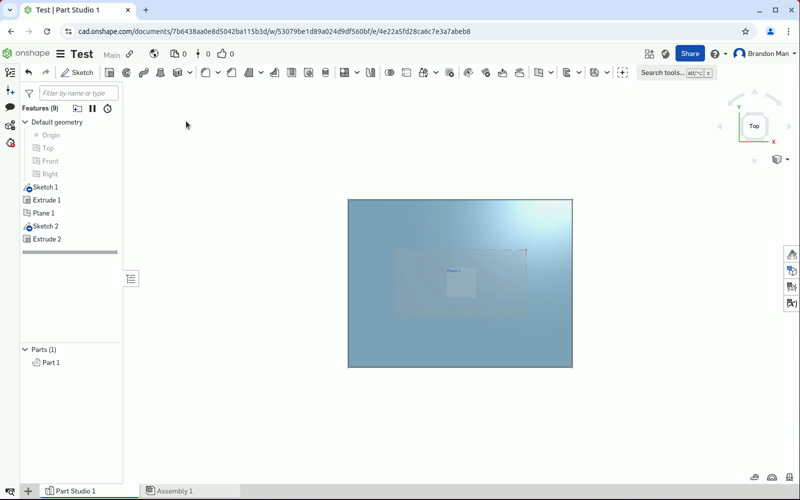
key(shift+7)
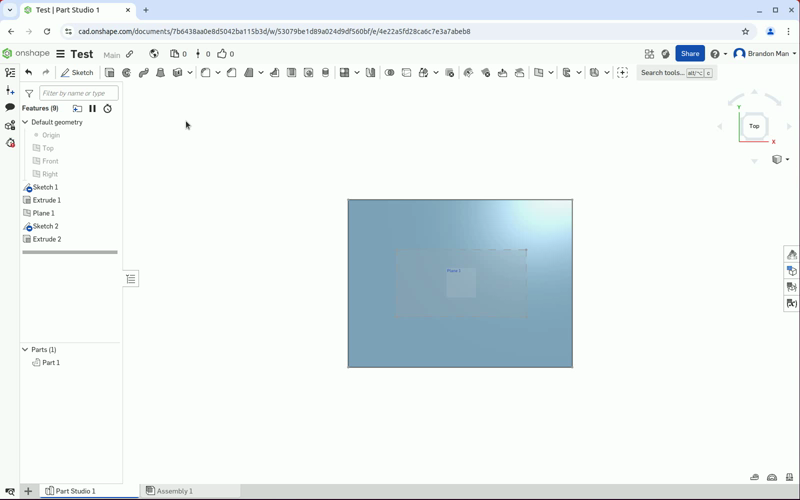
key(up, 3)
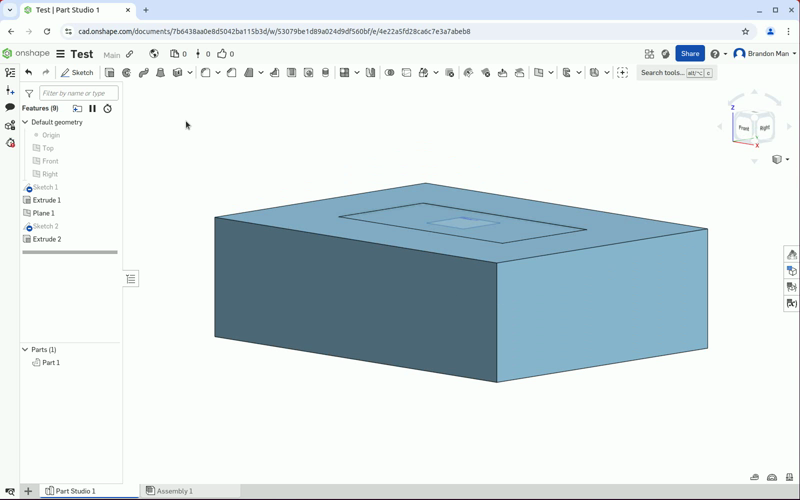
key(left, 3)
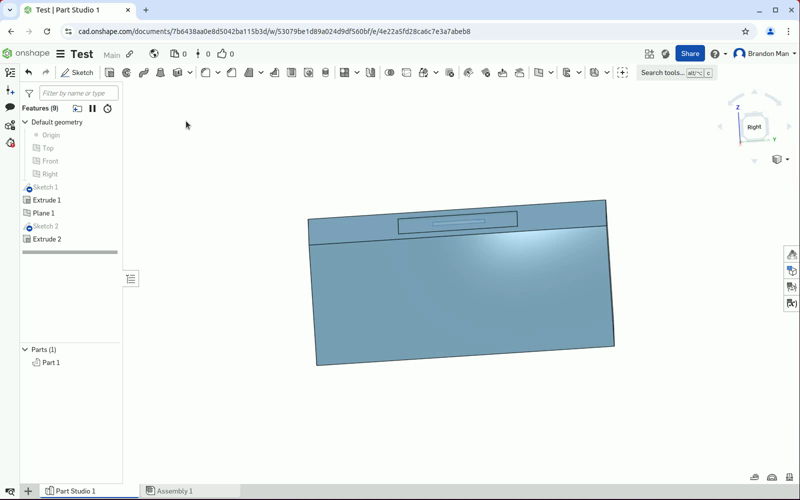
key(right, 3)
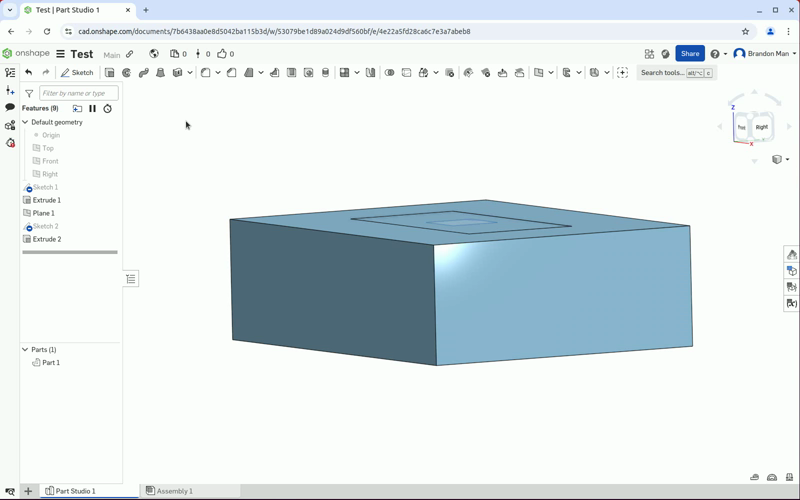
key(down, 3)
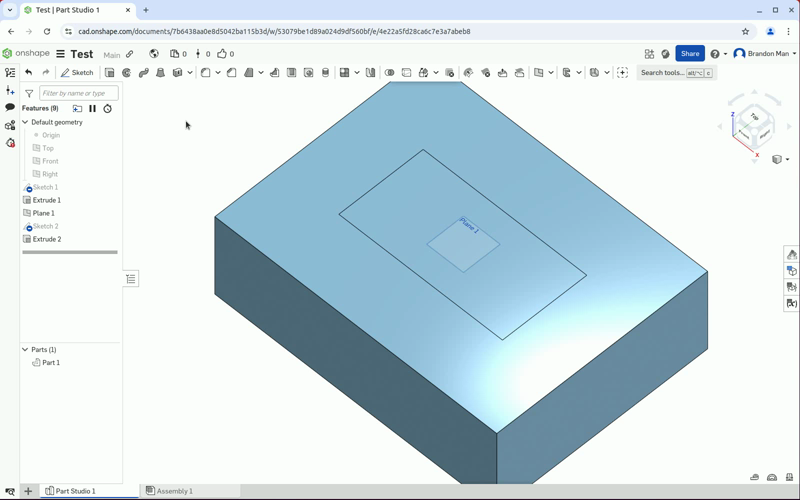
mouse_move(73, 189)
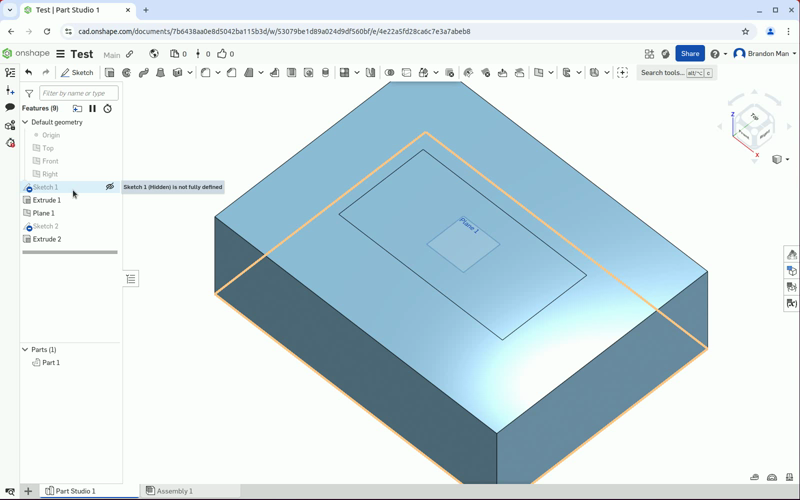
click(73, 189)